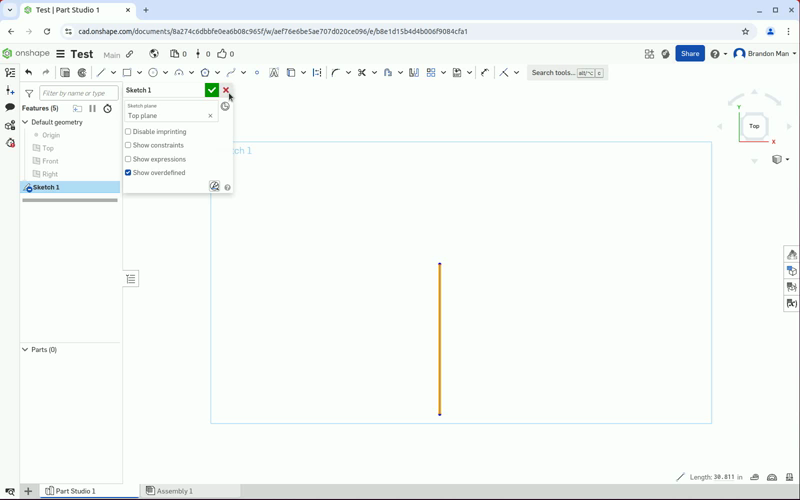
key(shift+h)
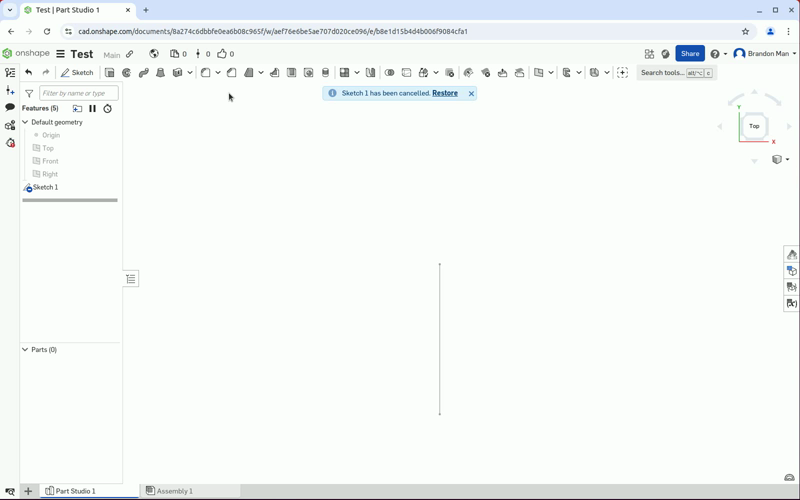
mouse_move(73, 352)
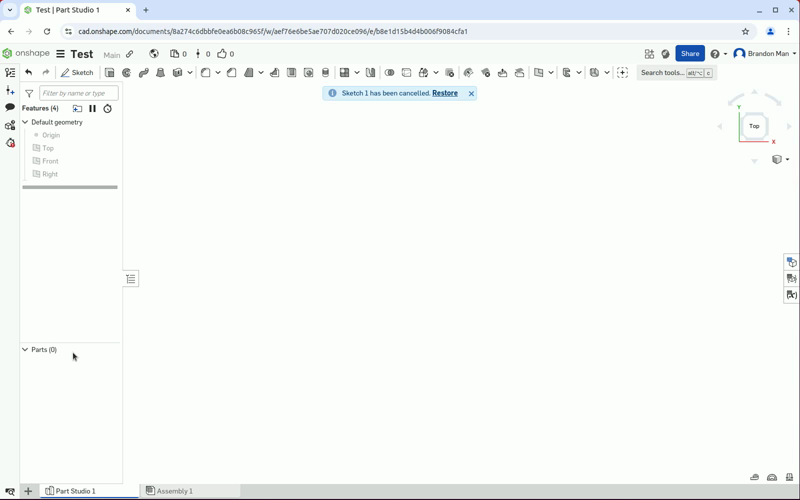
key(y)
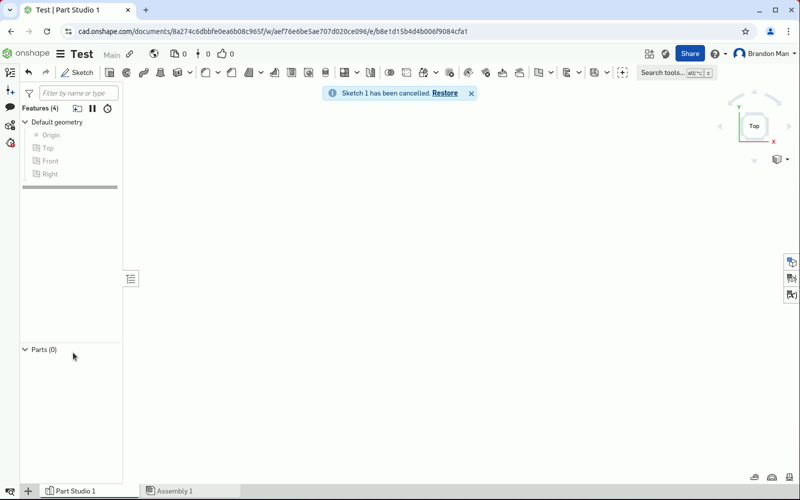
key(shift+p)
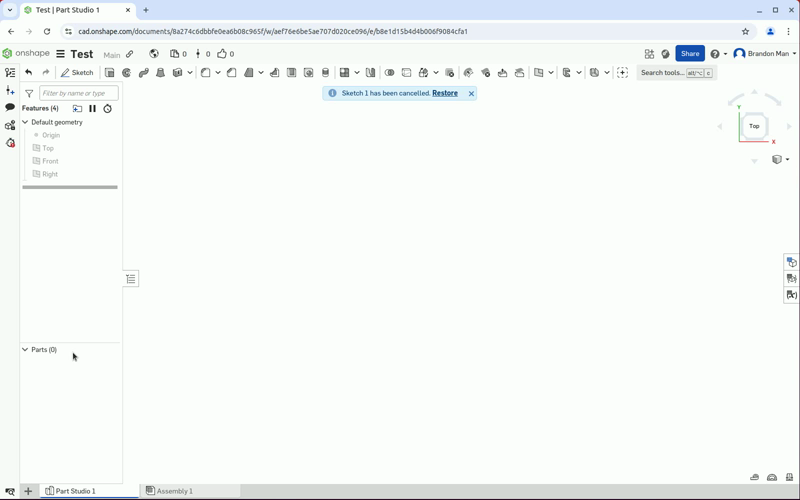
key(space)
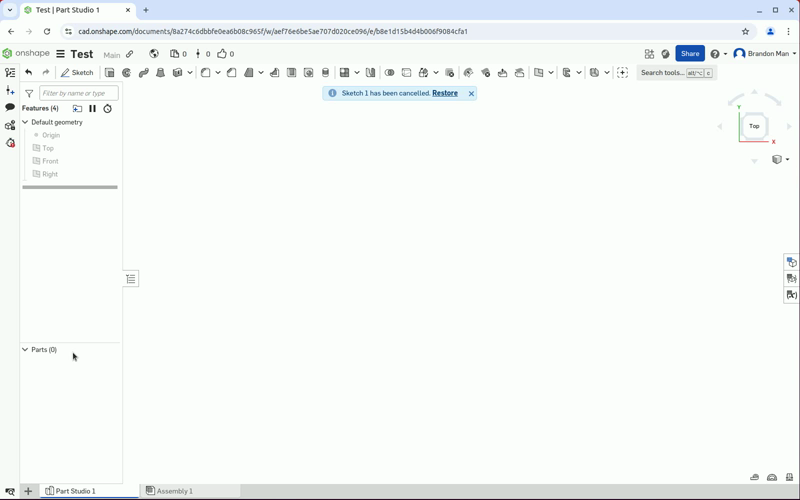
key_down(shift)
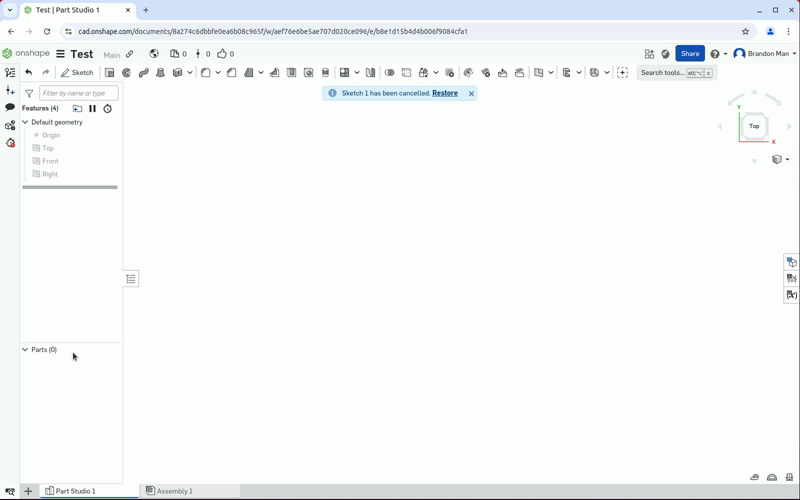
key(up)
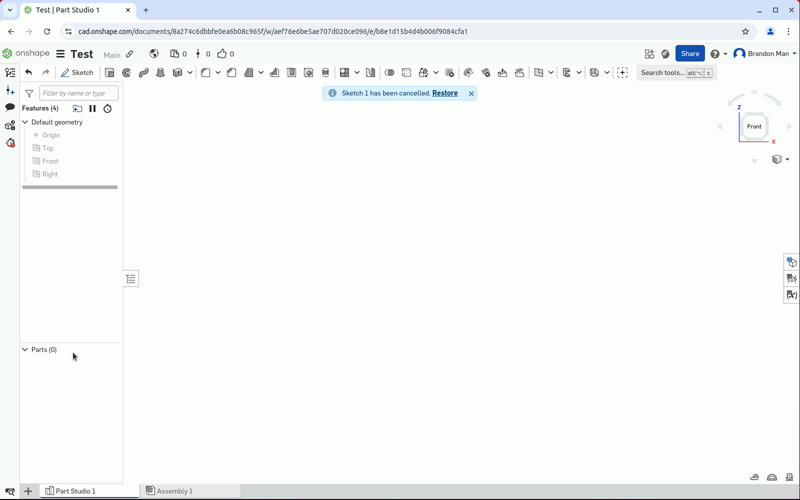
key_up(shift)
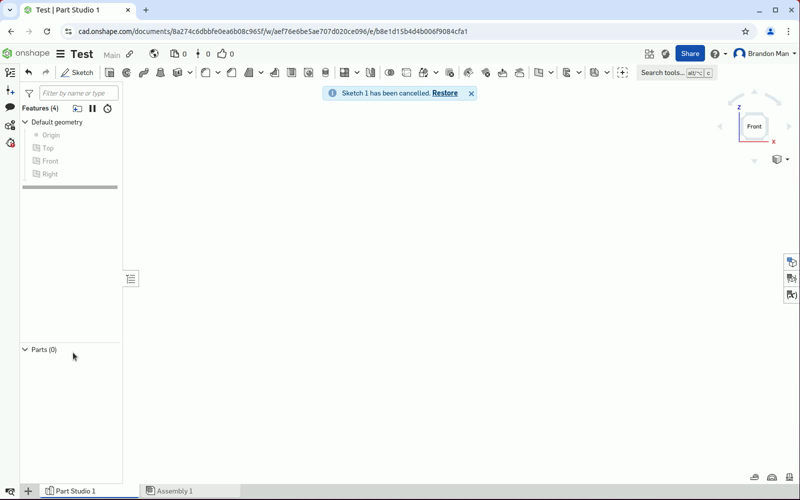
mouse_move(73, 352)
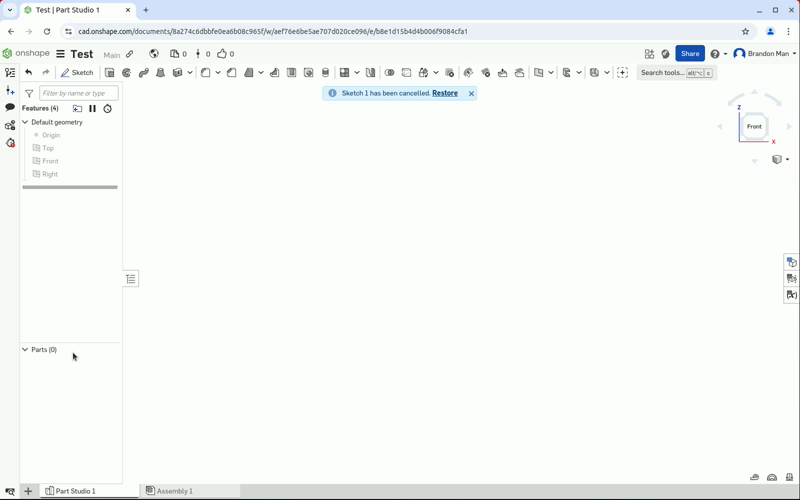
key(shift+y)
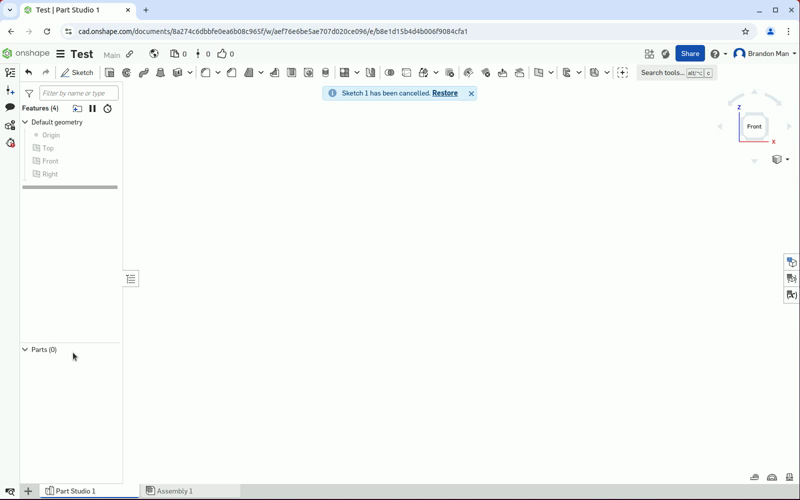
key(shift+s)
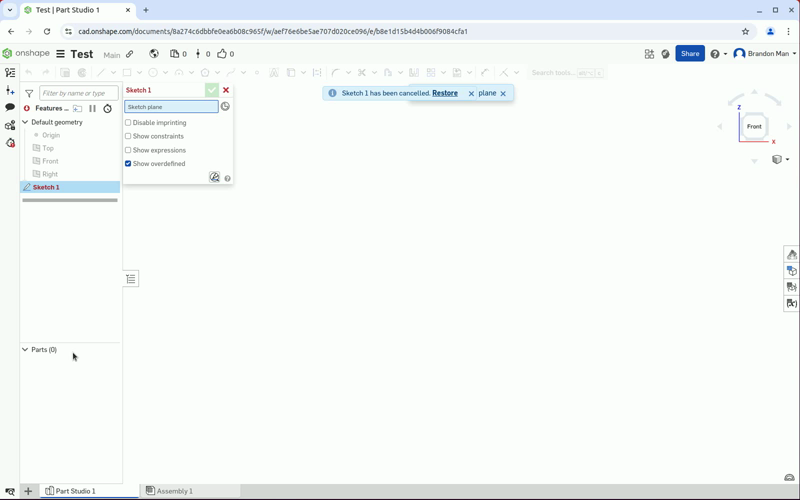
mouse_move(73, 163)
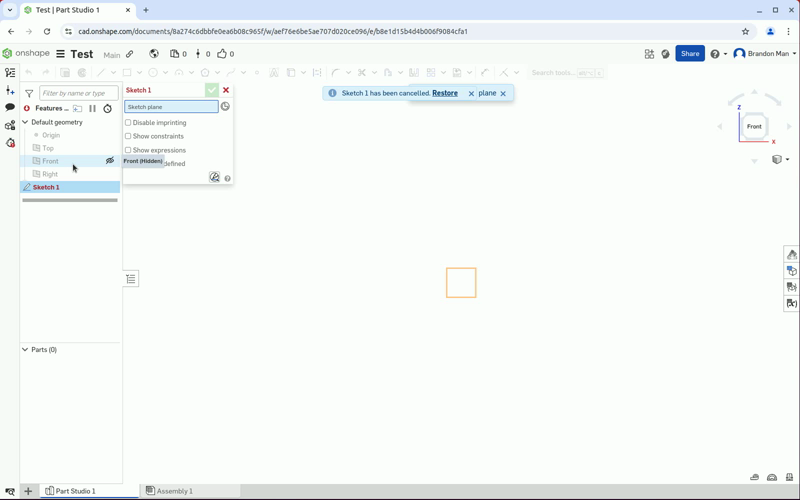
click(73, 163)
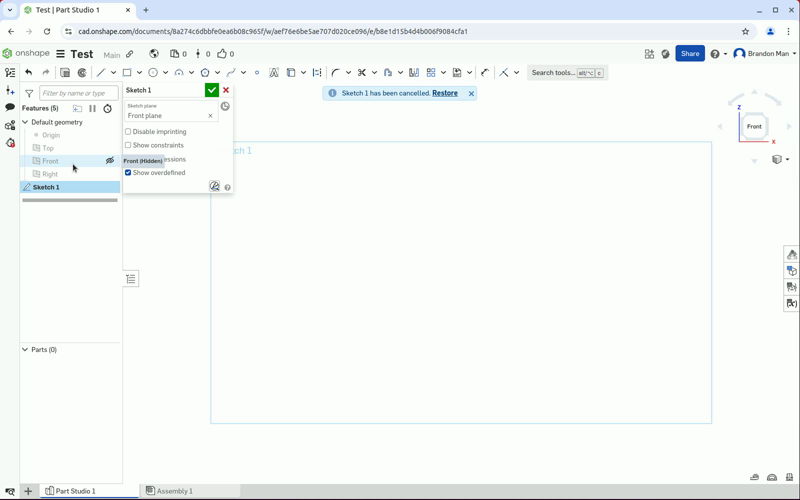
mouse_move(73, 352)
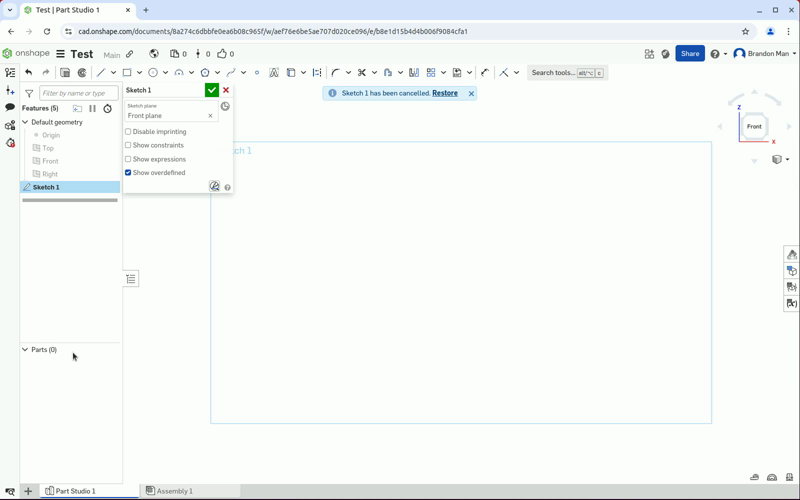
key(y)
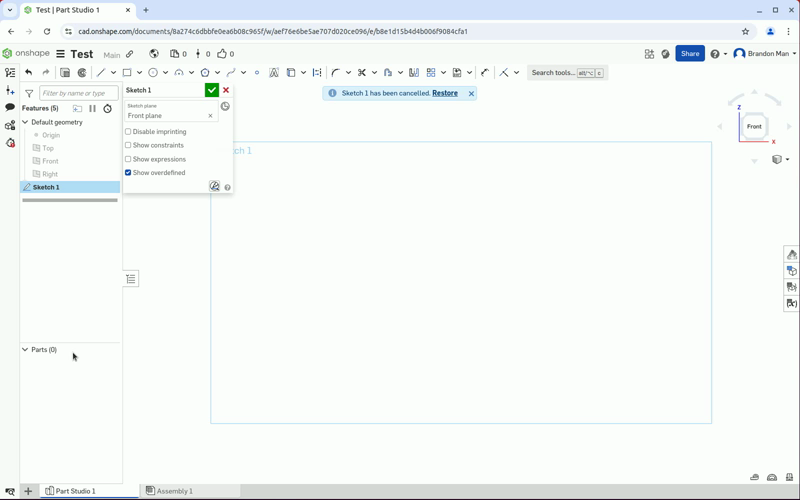
key(c)
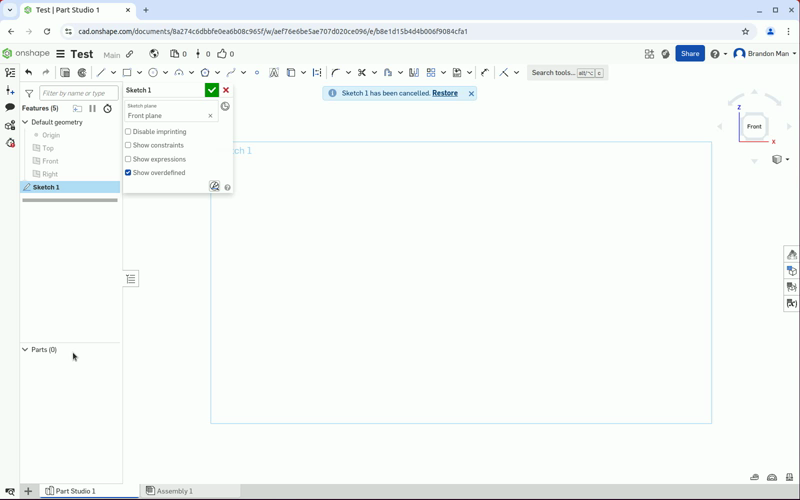
key_down(shift)
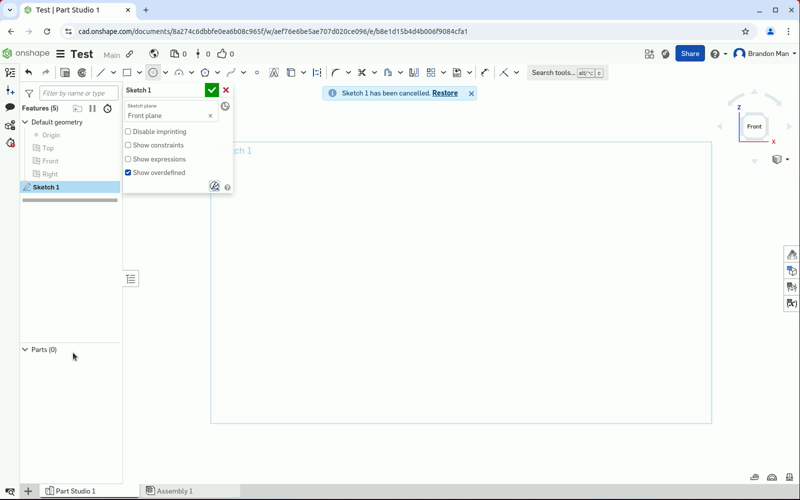
mouse_move(461, 282)
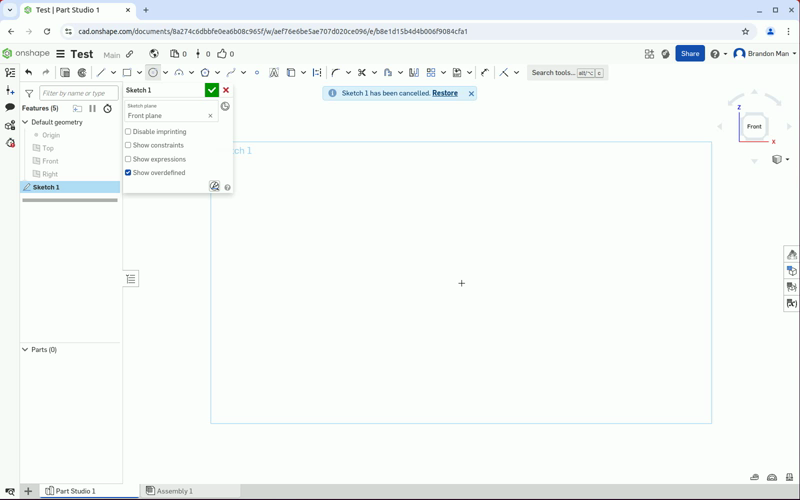
click(461, 282)
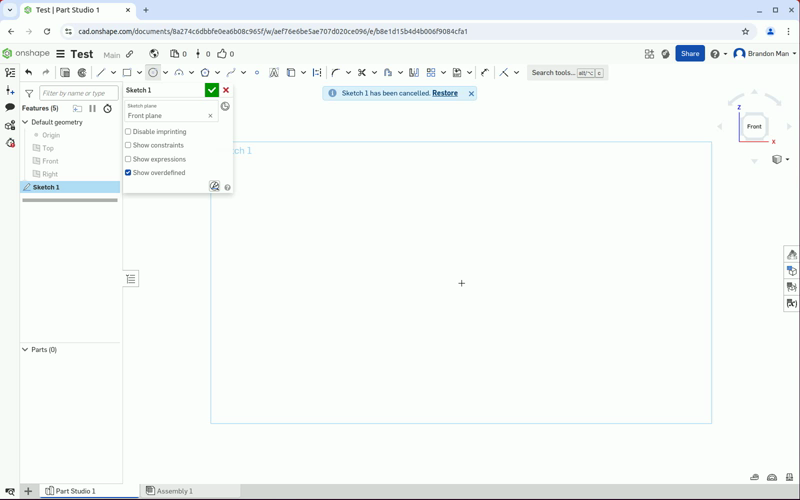
key_up(shift)
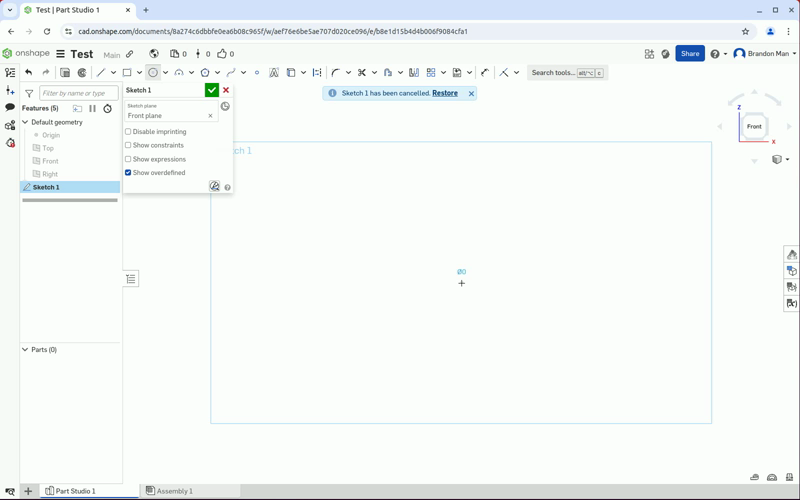
mouse_move(538, 282)
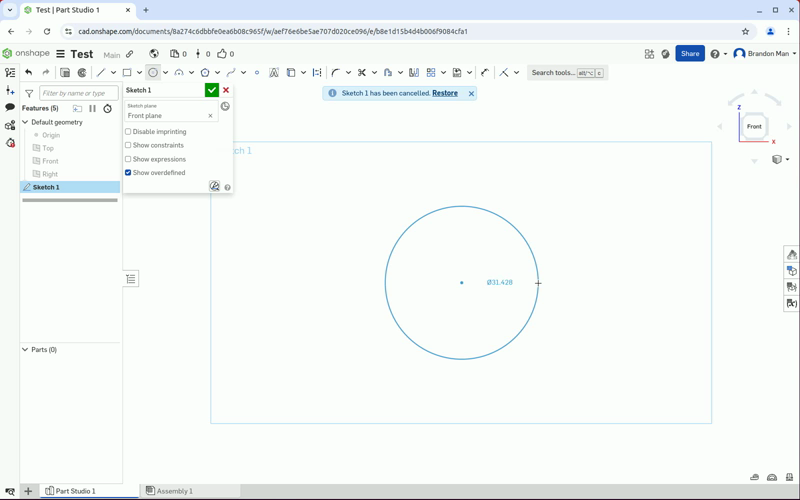
click(538, 282)
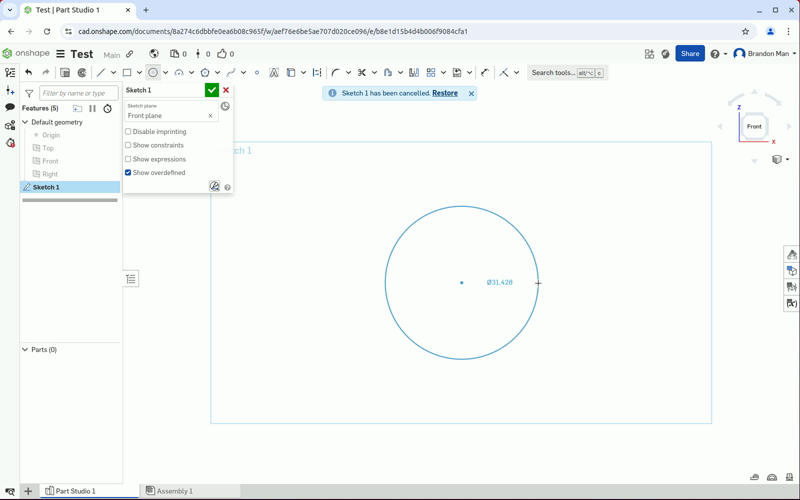
key(esc)
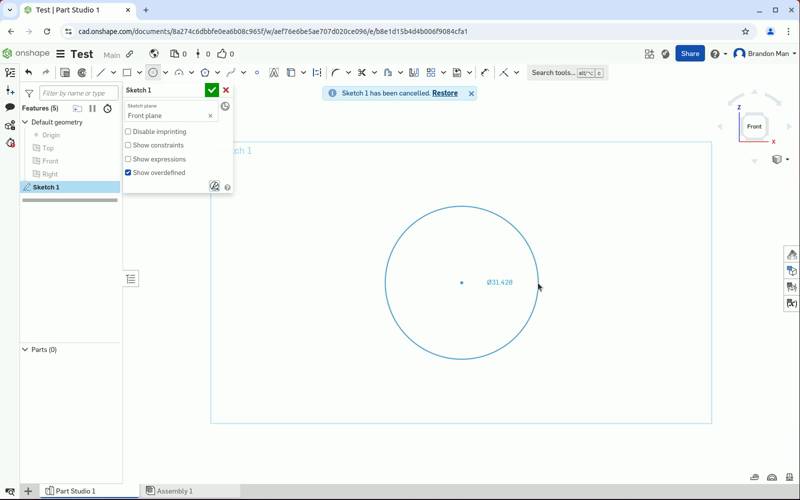
key(c)
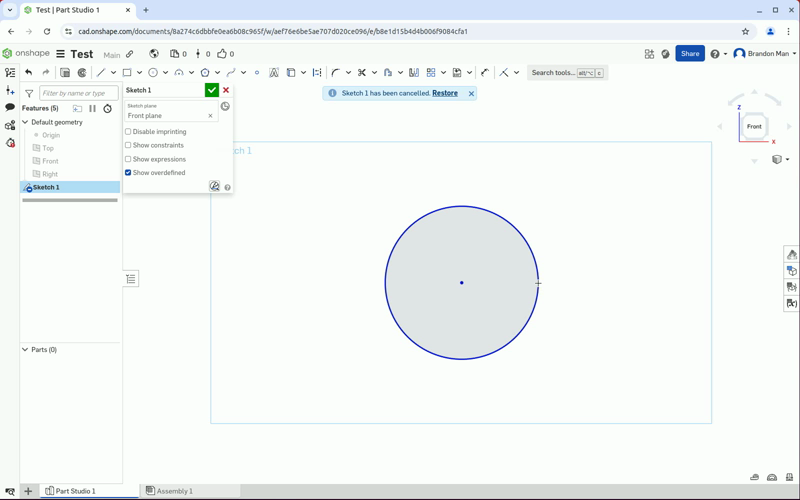
key_down(shift)
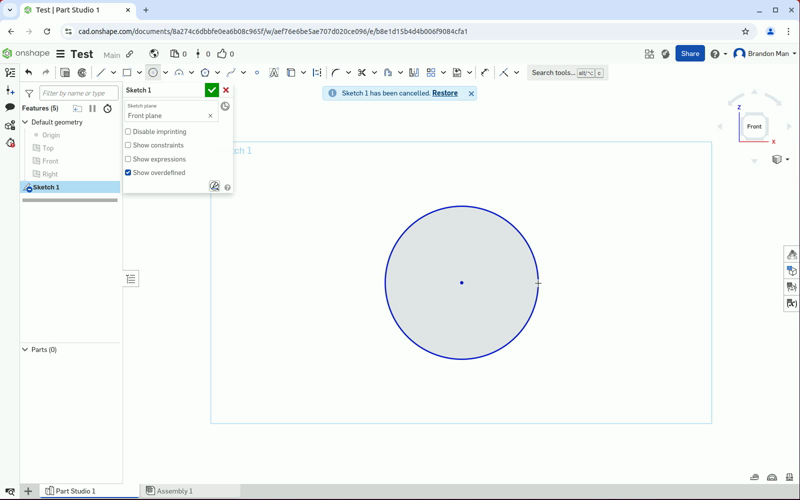
mouse_move(461, 282)
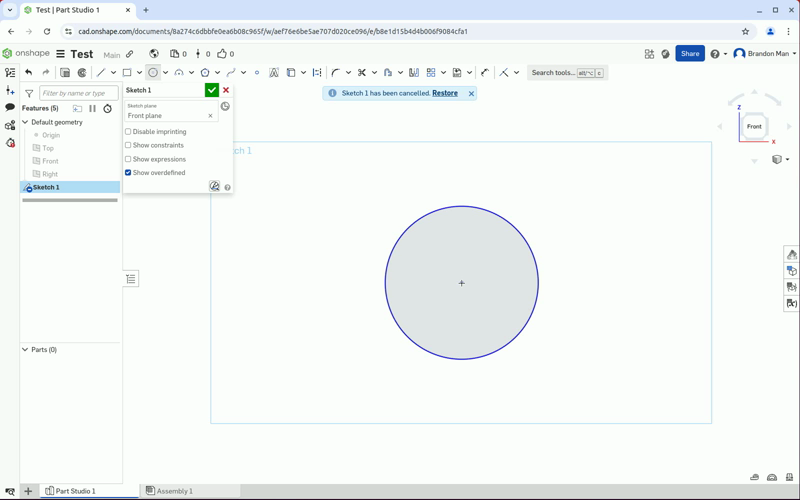
click(461, 282)
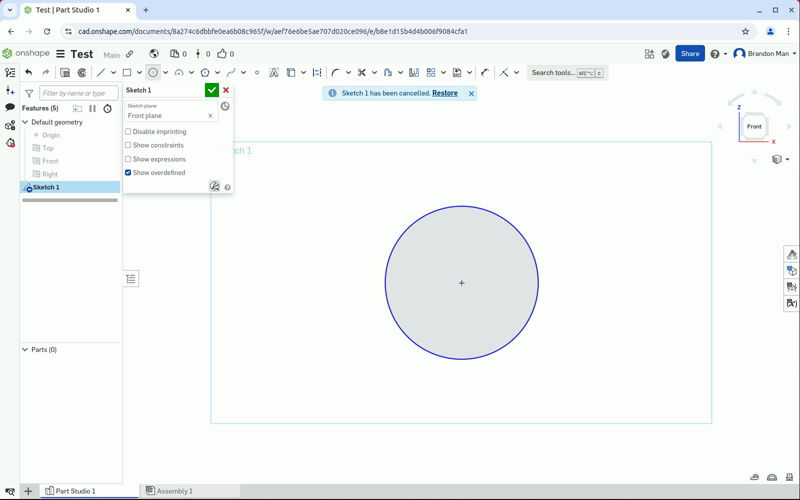
key_up(shift)
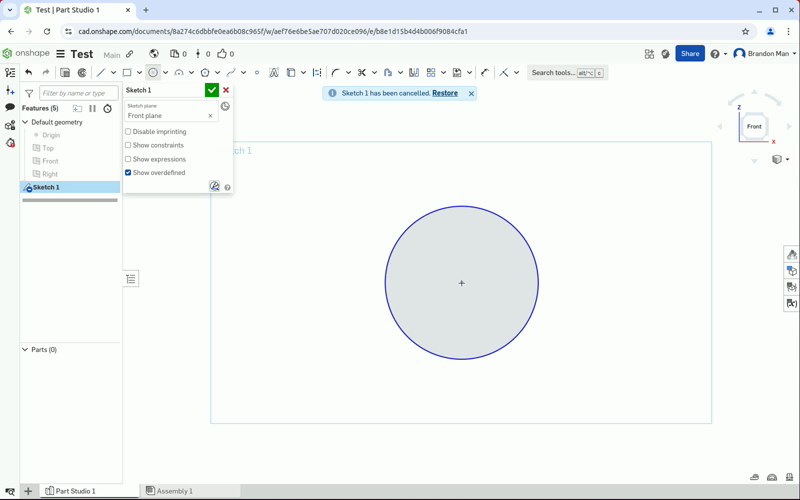
mouse_move(519, 282)
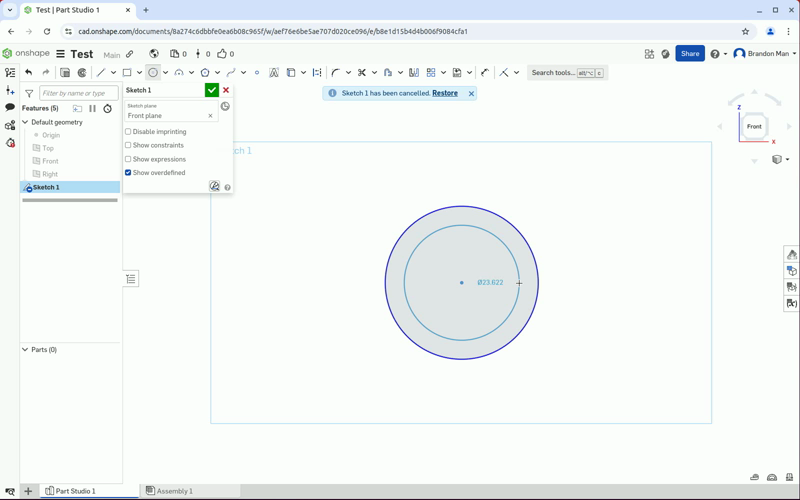
click(519, 282)
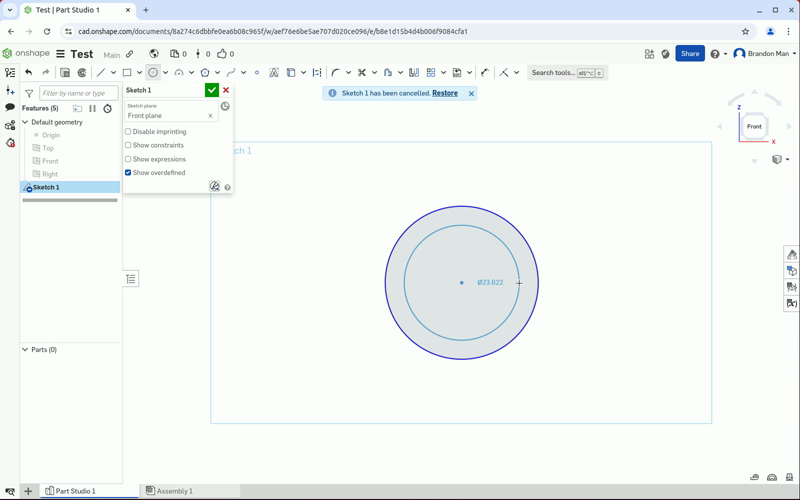
key(esc)
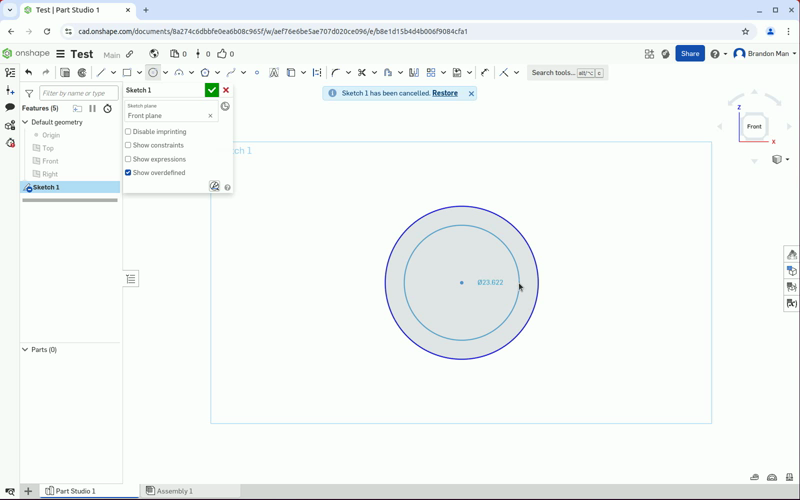
mouse_move(527, 278)
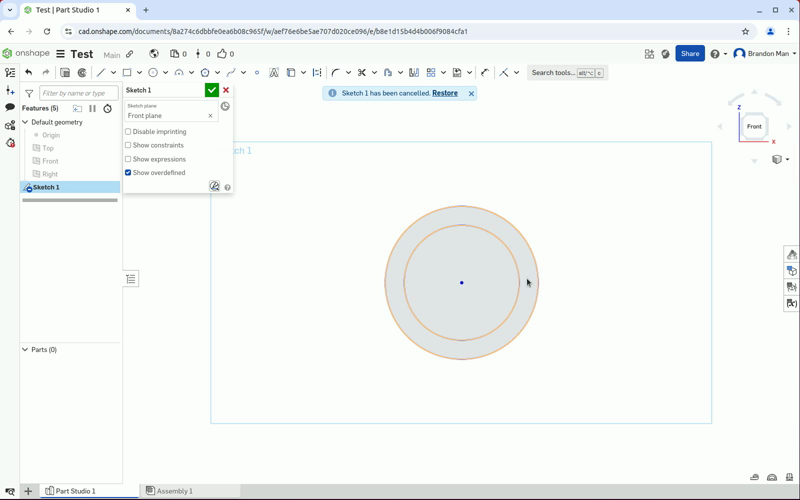
click(527, 278)
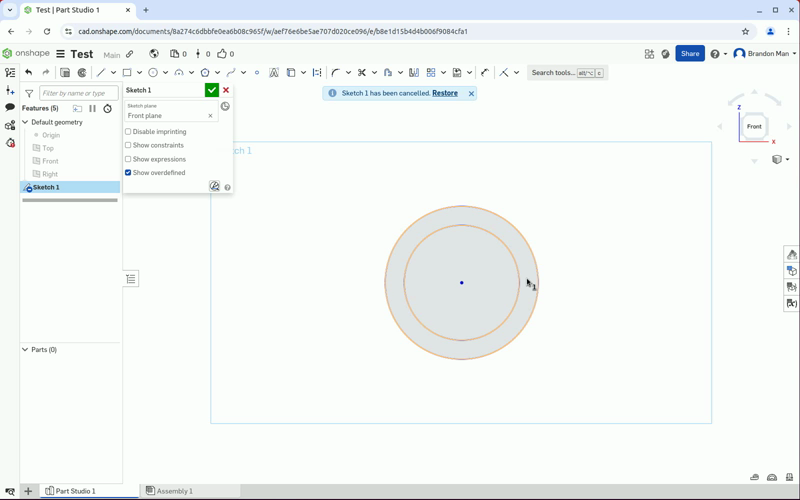
mouse_move(73, 352)
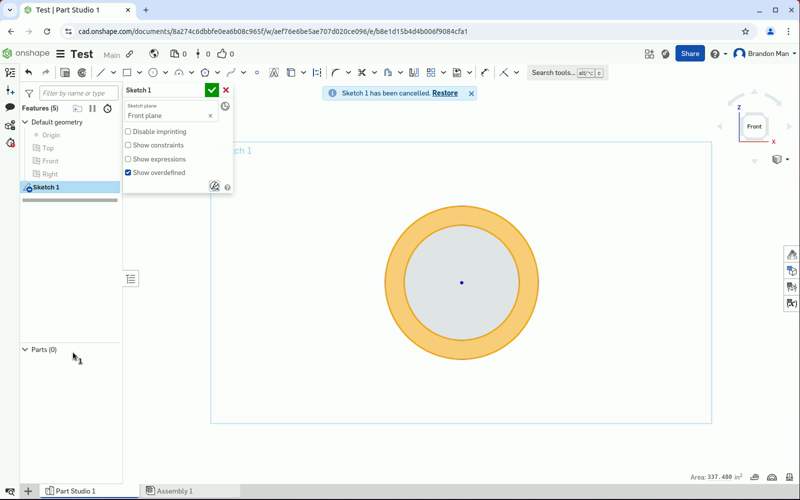
key(shift+y)
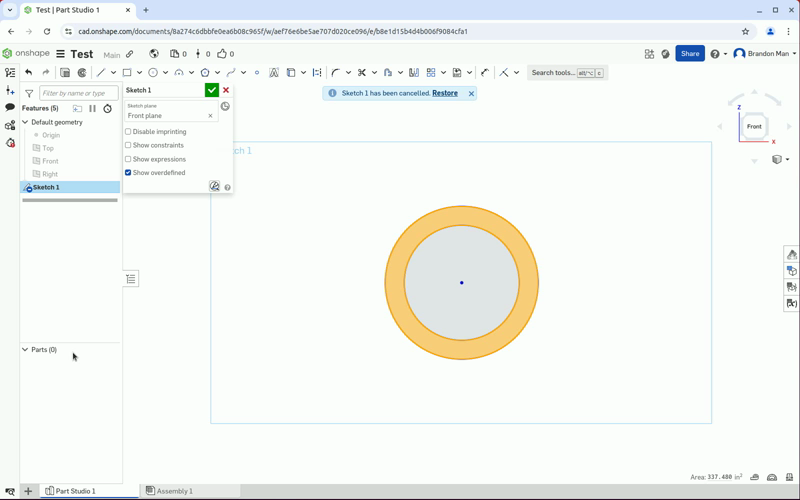
key(shift+e)
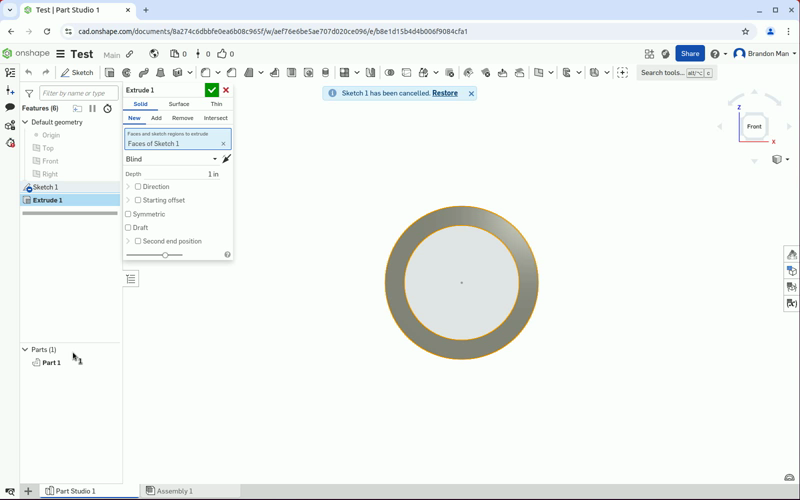
mouse_move(143, 106)
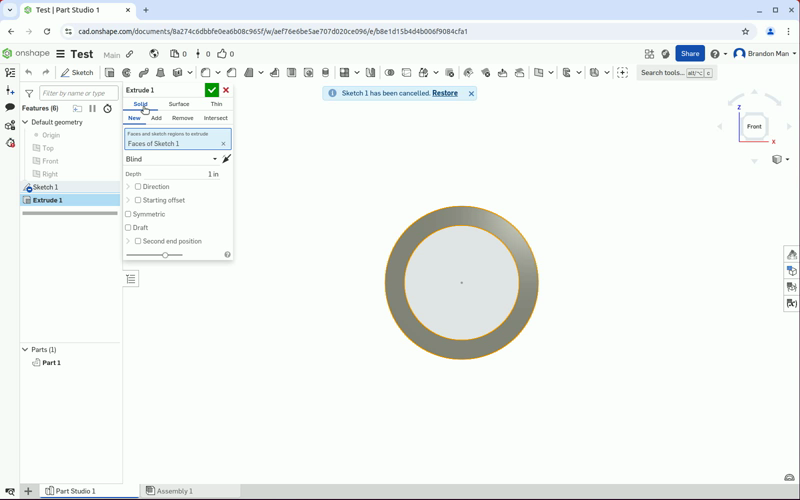
click(143, 106)
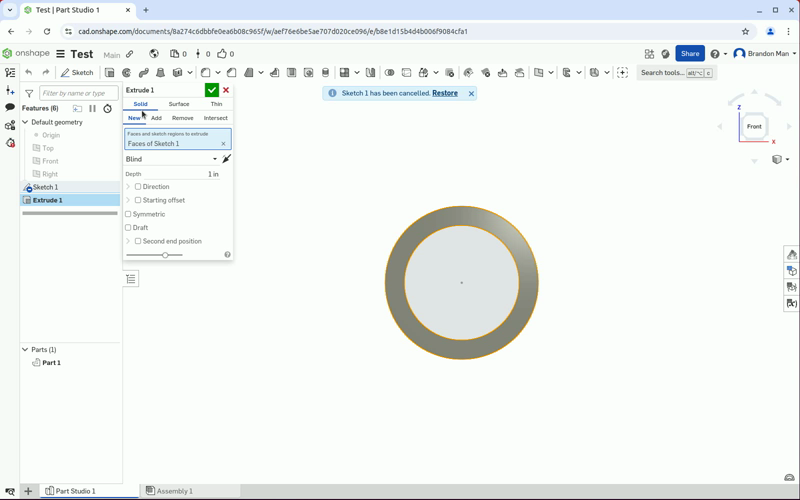
mouse_move(137, 120)
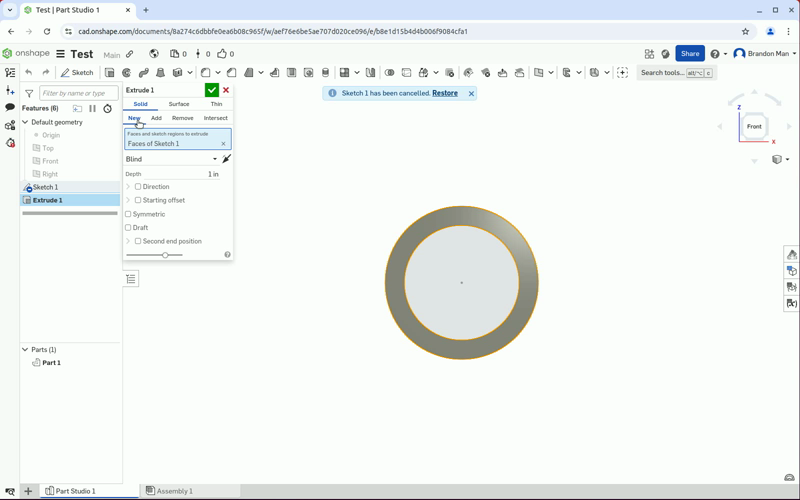
click(137, 120)
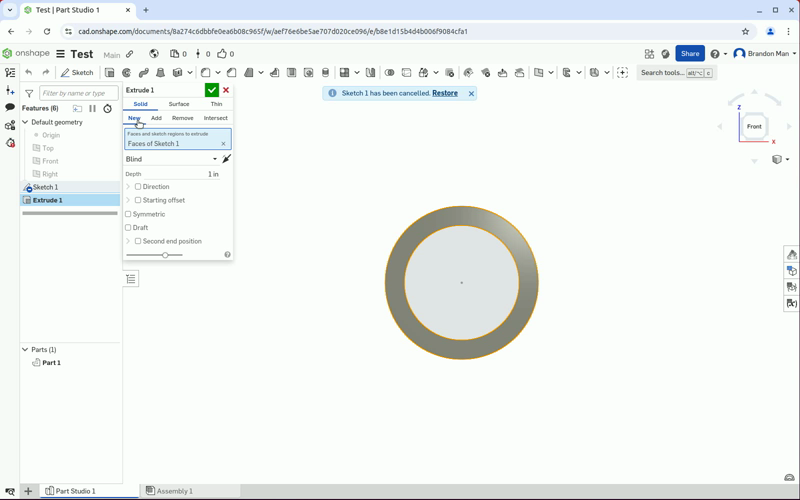
key(tab, 4)
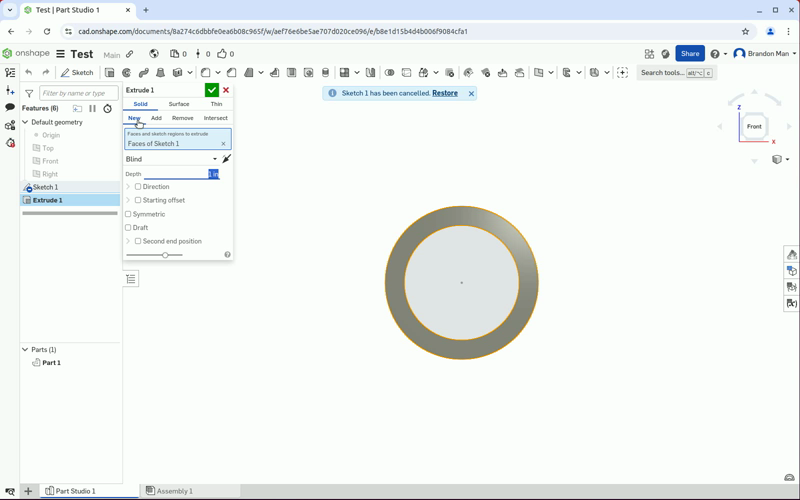
text(23.108)
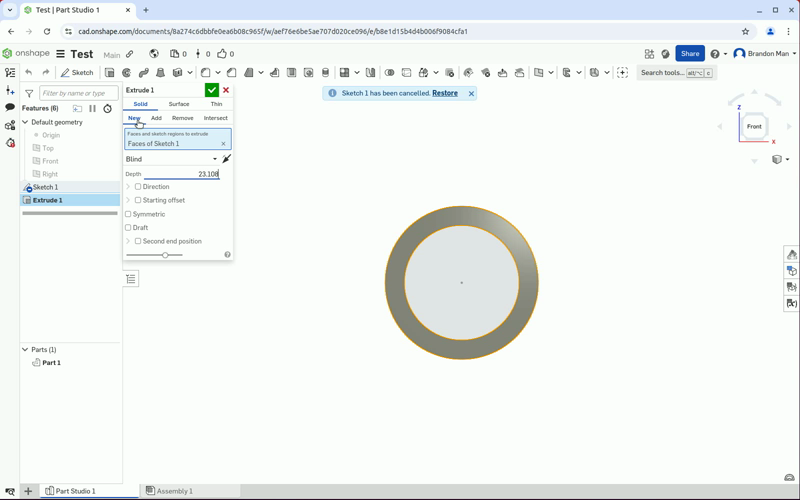
key(enter)
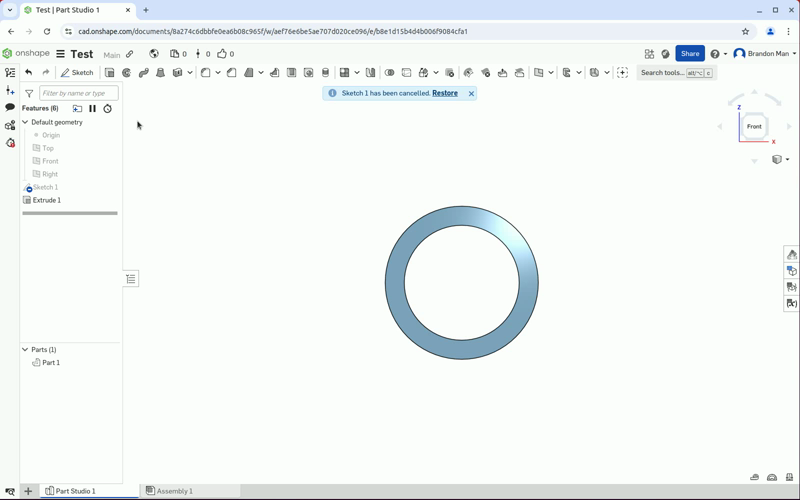
key(shift+h)
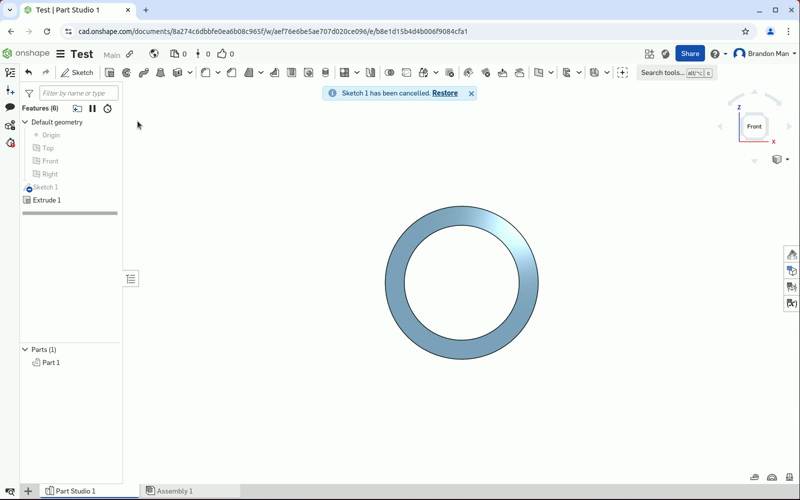
key(shift+h)
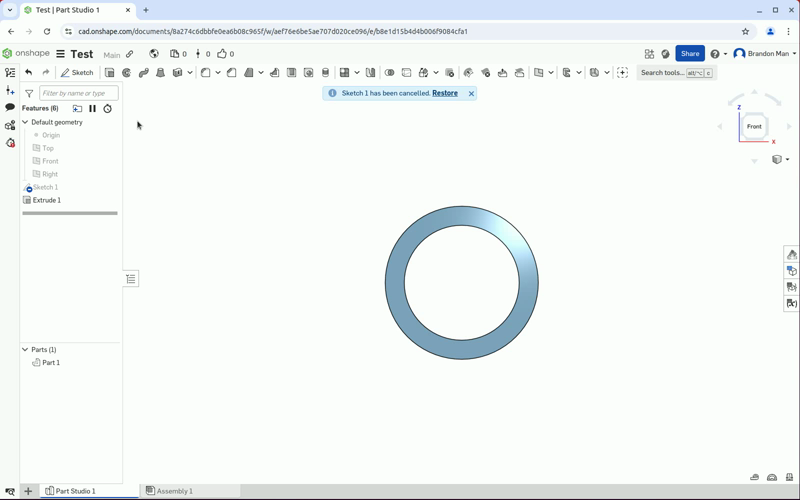
mouse_move(73, 189)
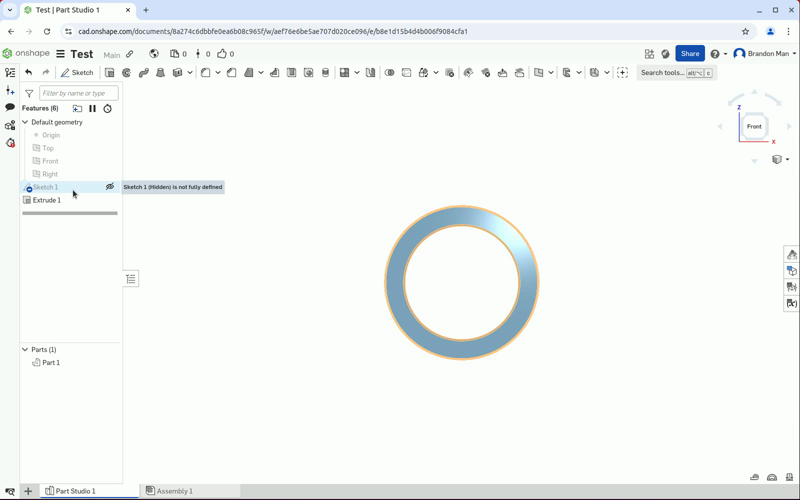
click(73, 189)
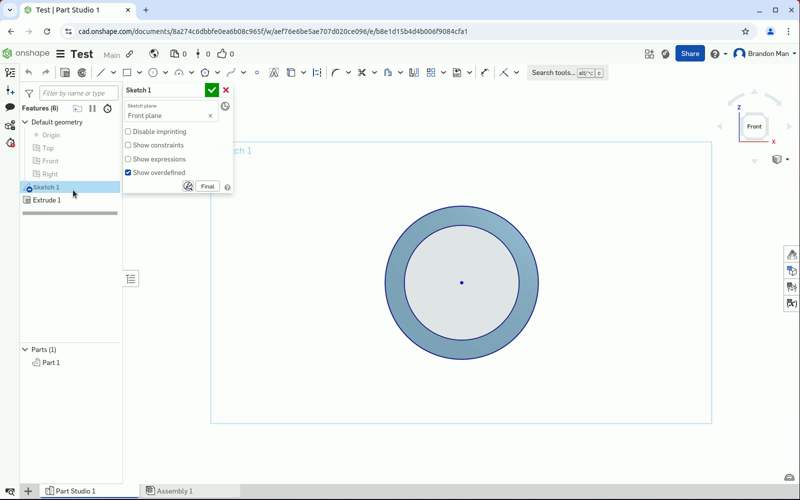
mouse_move(229, 92)
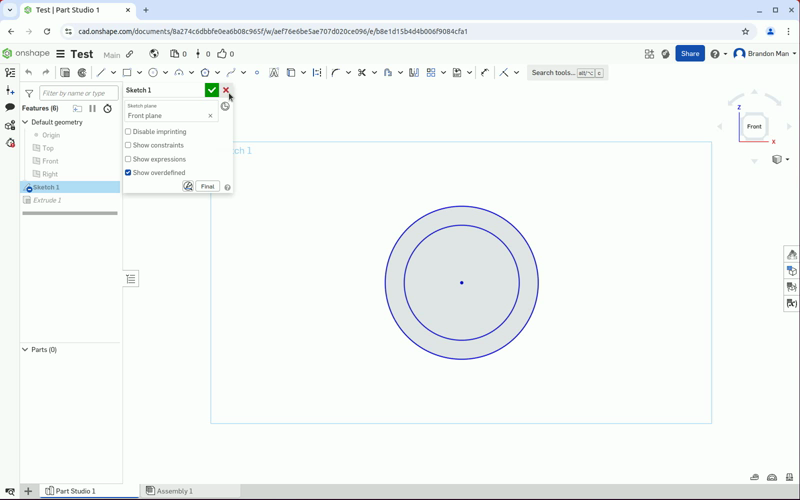
click(229, 92)
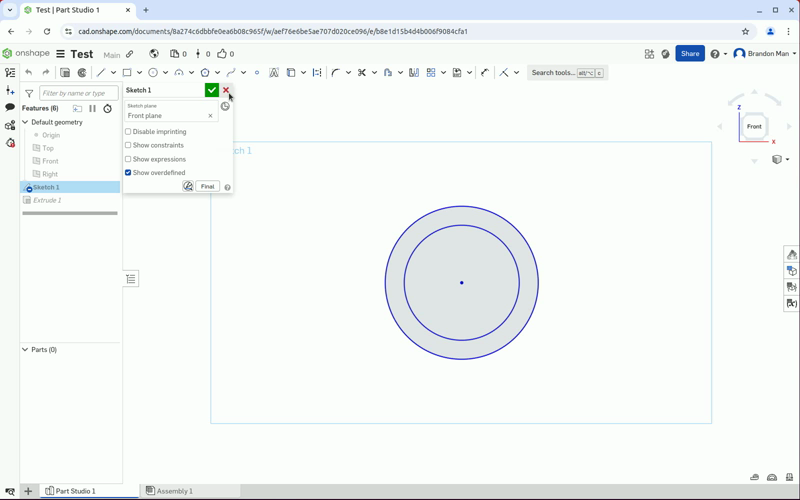
key(shift+s)
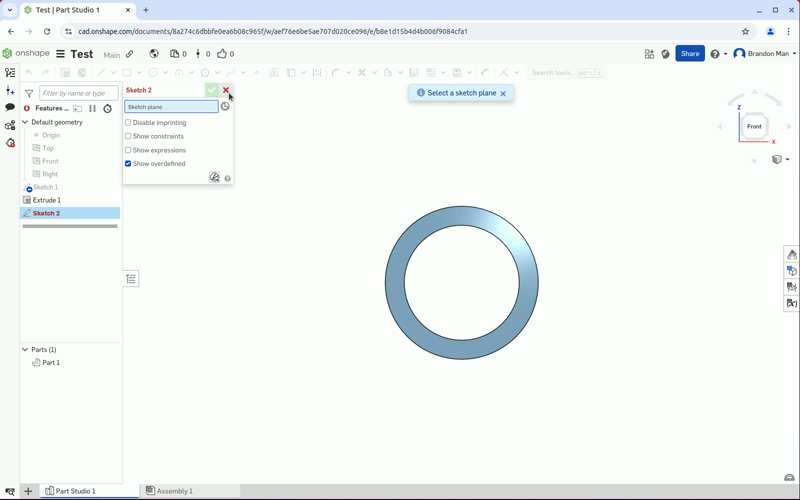
mouse_move(73, 163)
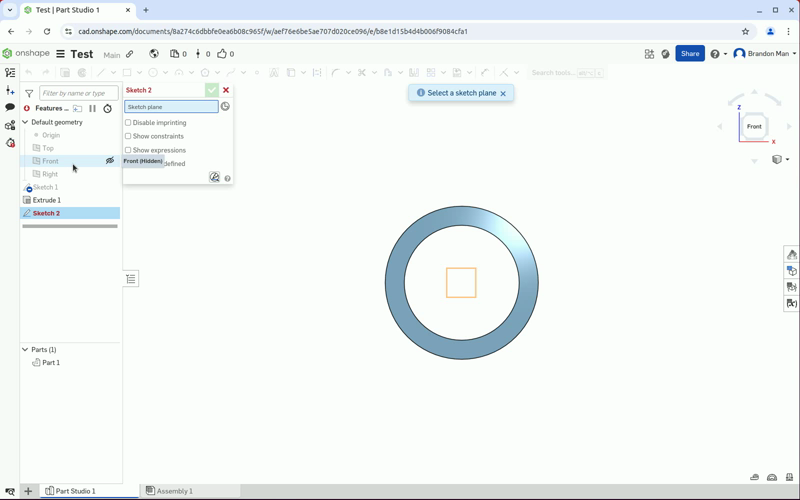
click(73, 163)
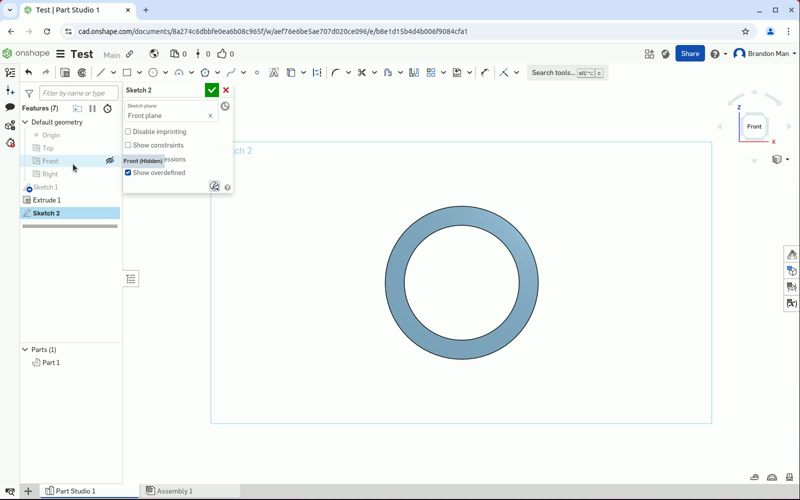
mouse_move(73, 352)
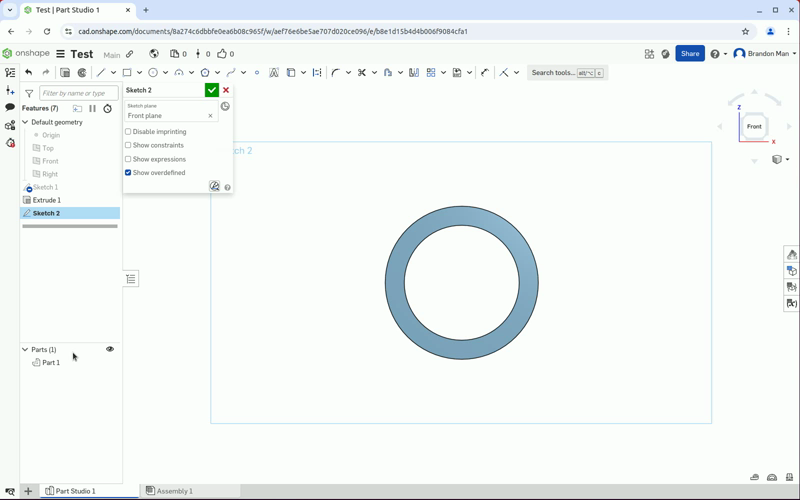
key(y)
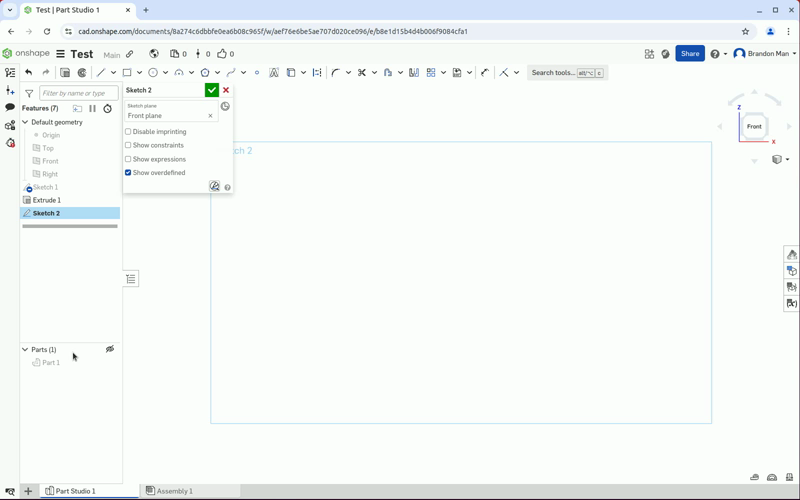
key(l)
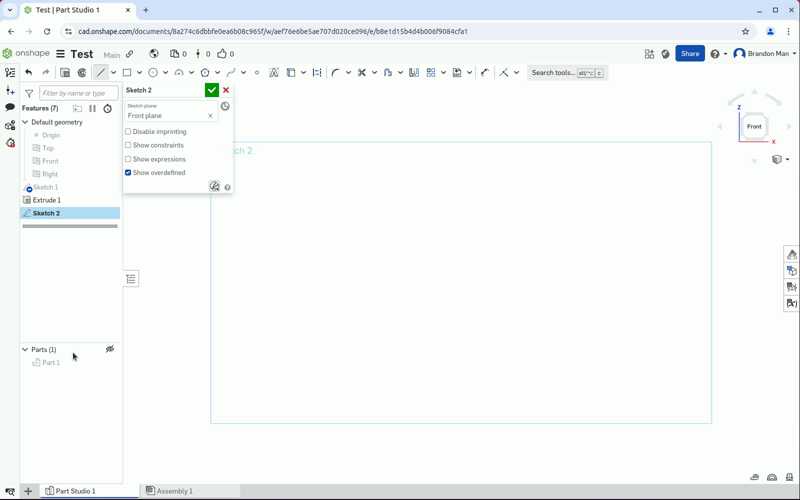
key_down(shift)
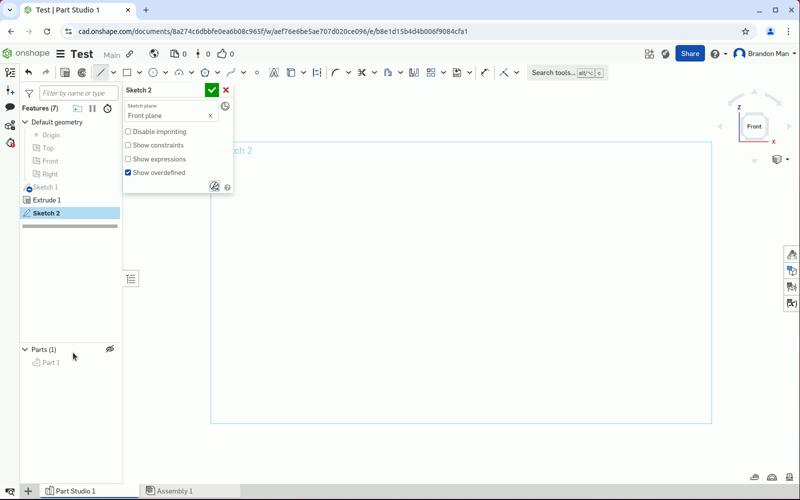
mouse_move(362, 374)
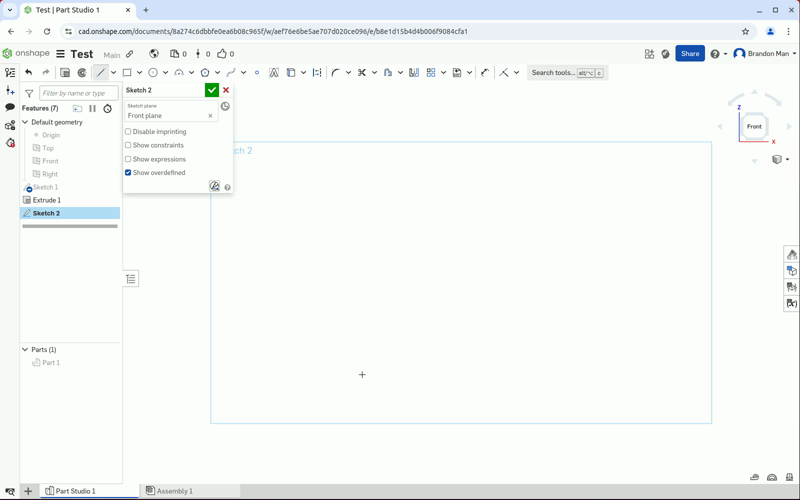
click(362, 374)
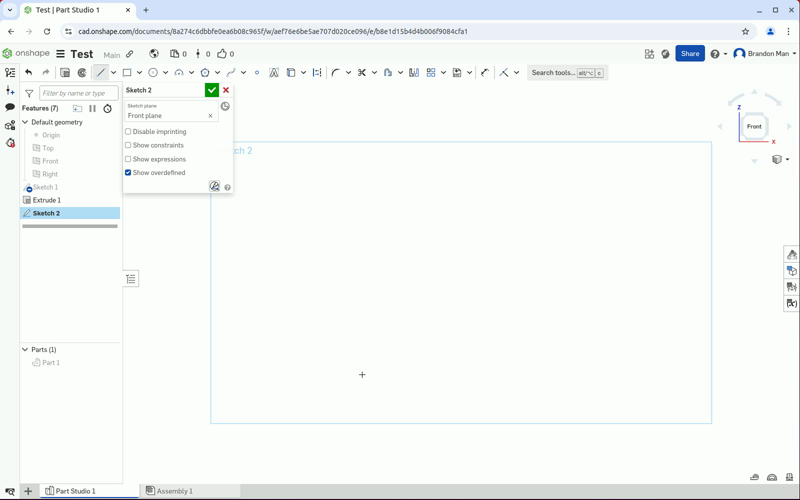
key_up(shift)
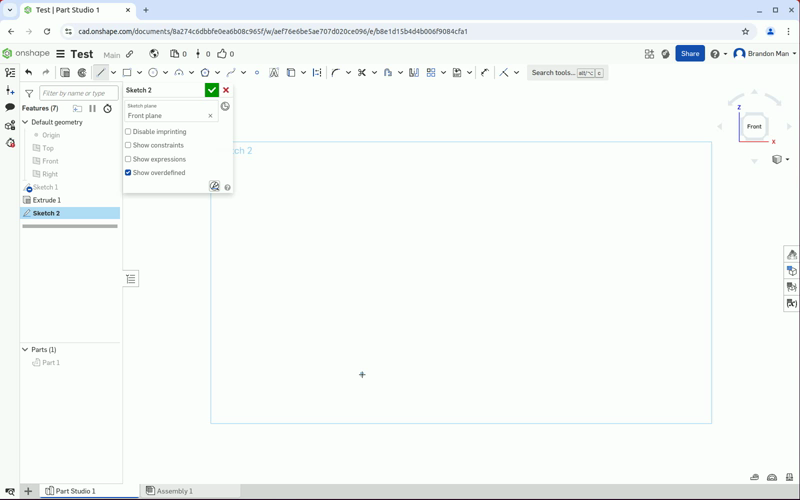
key_down(shift)
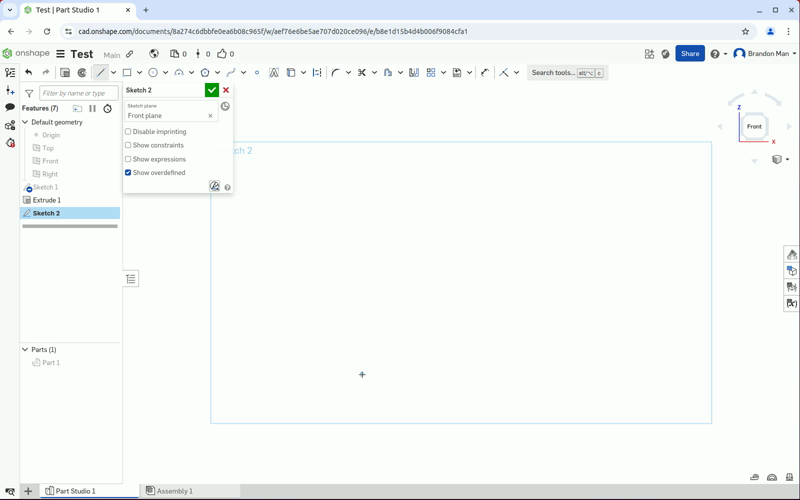
mouse_move(559, 374)
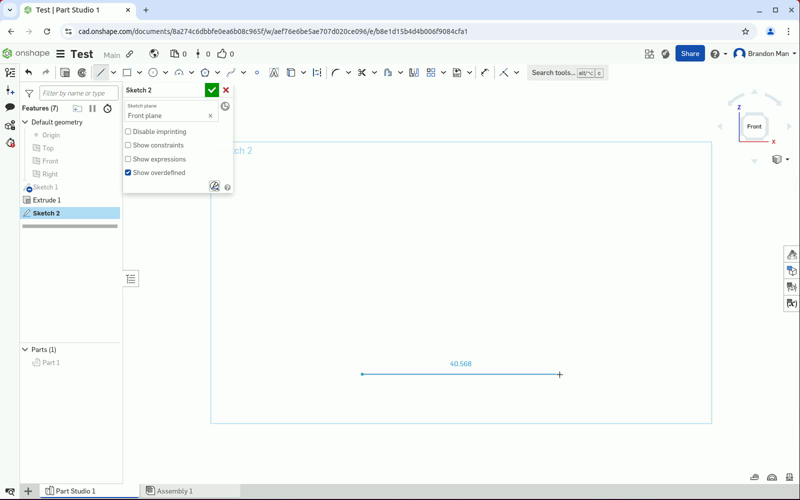
click(559, 374)
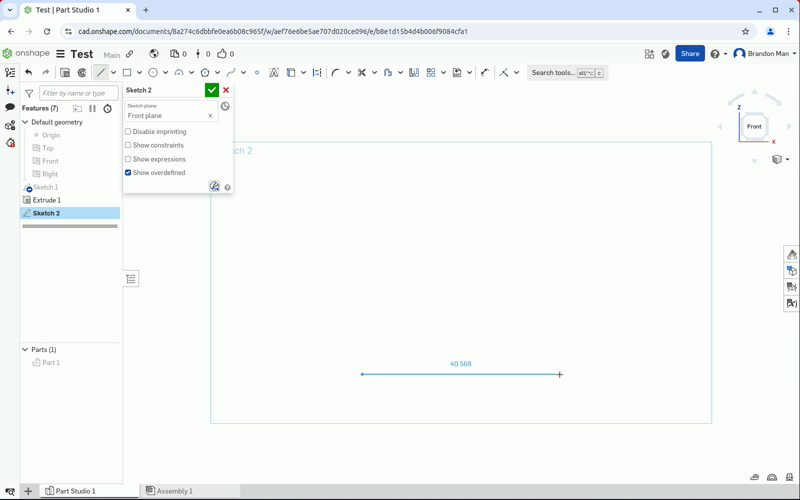
key_up(shift)
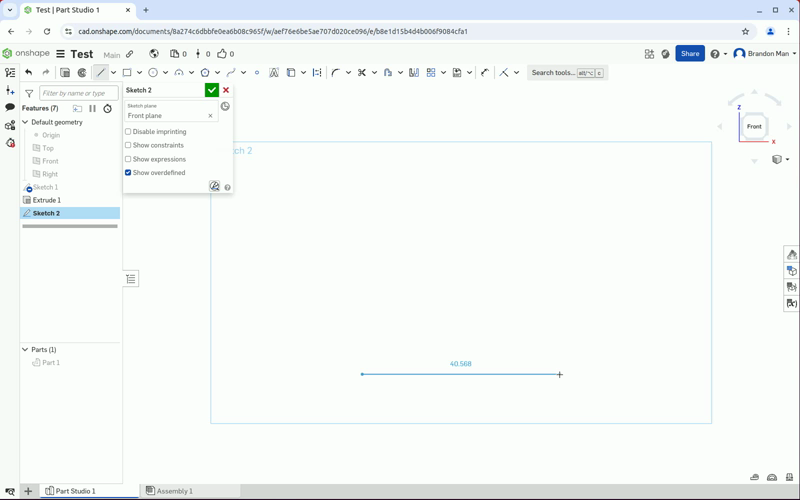
key_down(shift)
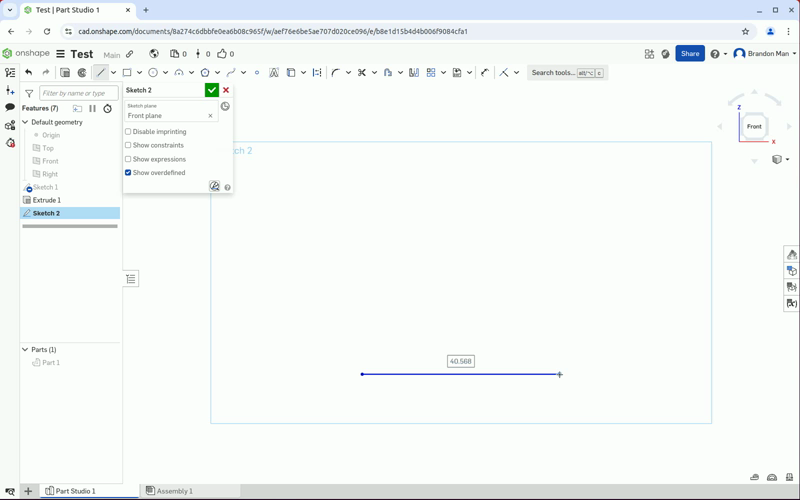
mouse_move(559, 193)
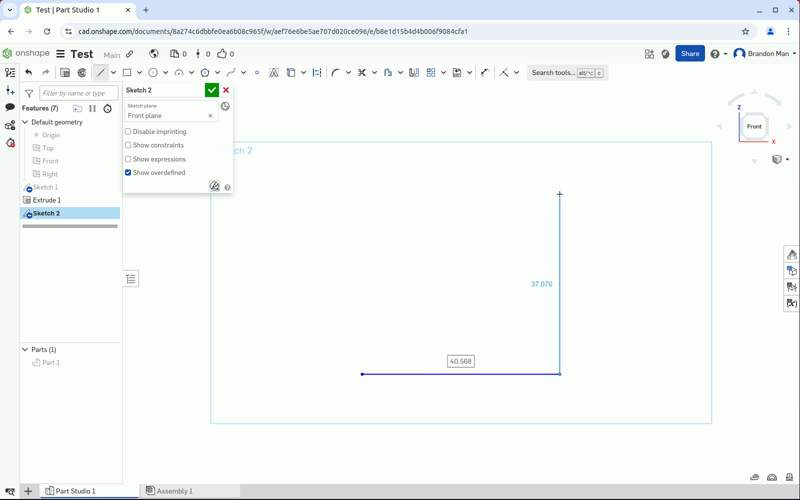
click(559, 193)
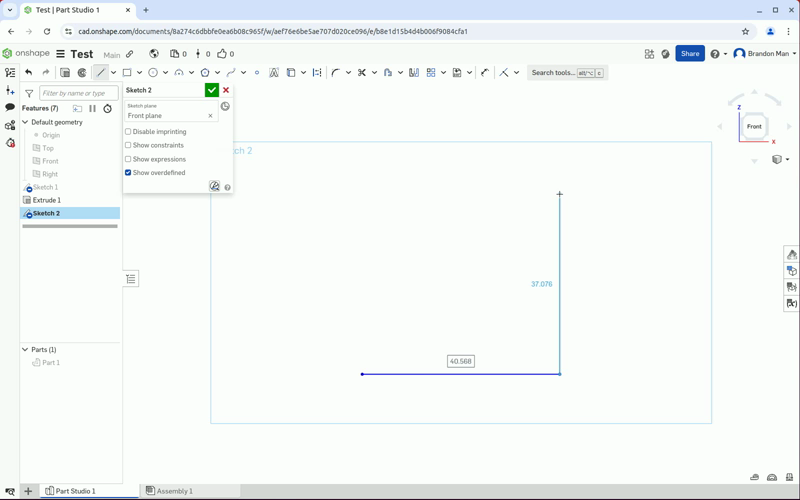
key_up(shift)
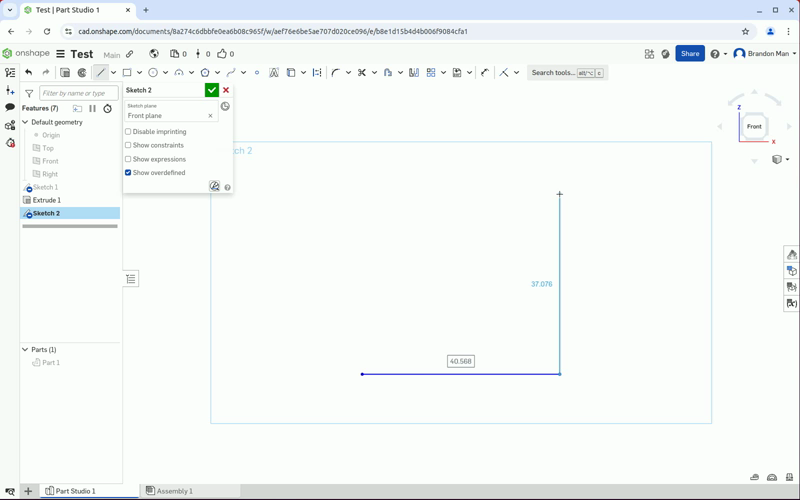
key_down(shift)
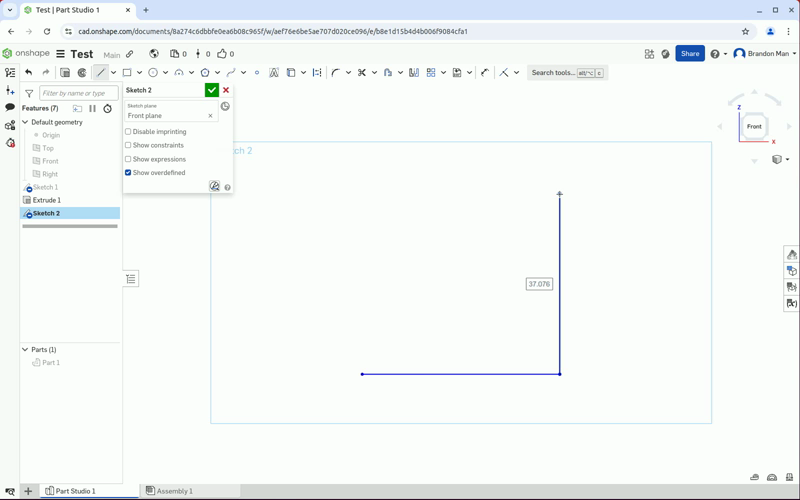
mouse_move(362, 193)
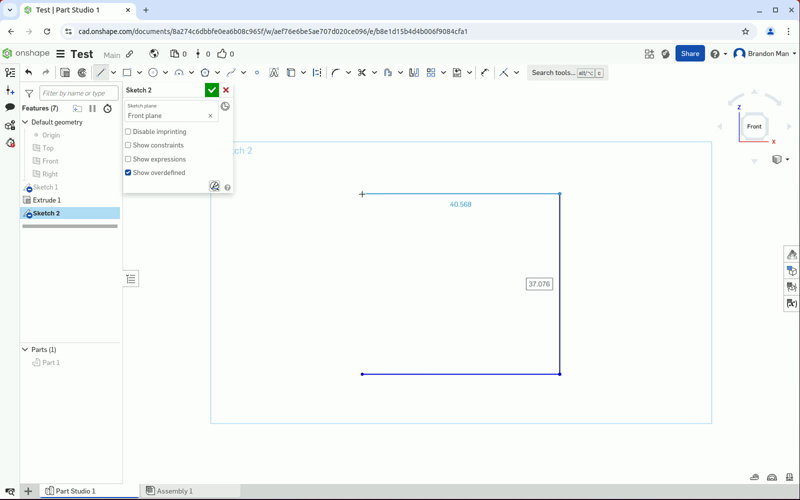
click(362, 193)
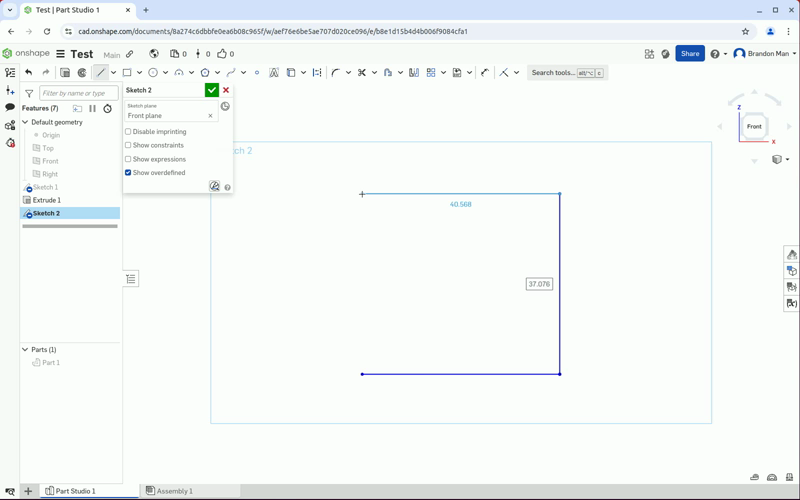
key_up(shift)
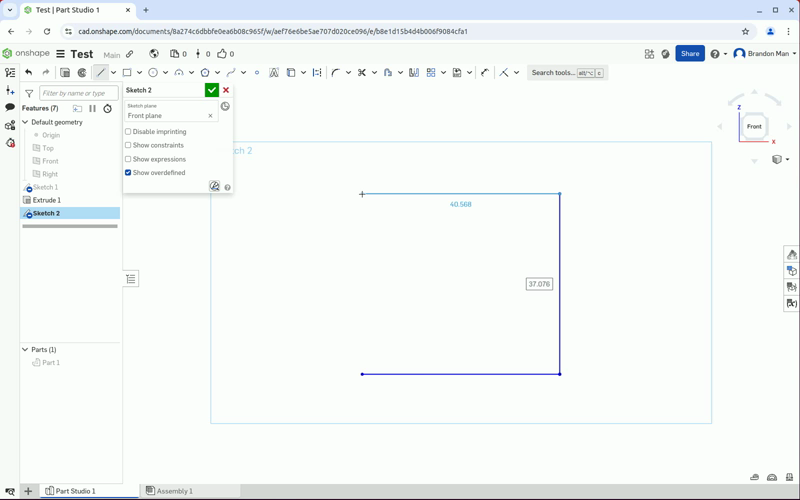
key_down(shift)
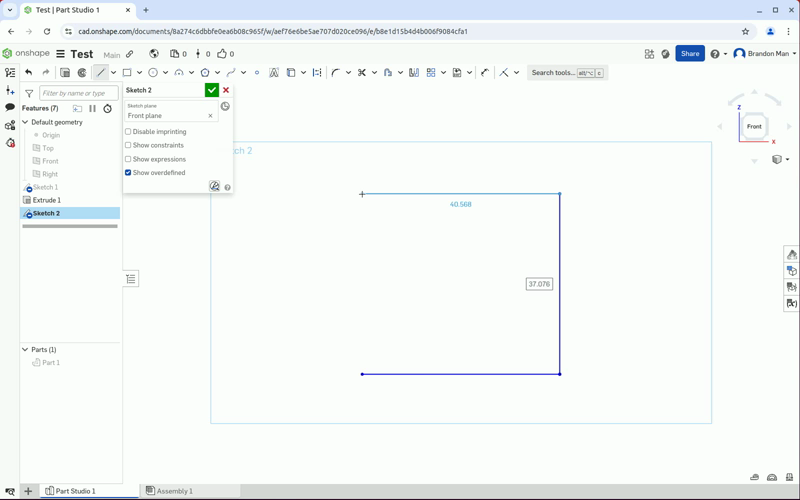
mouse_move(362, 374)
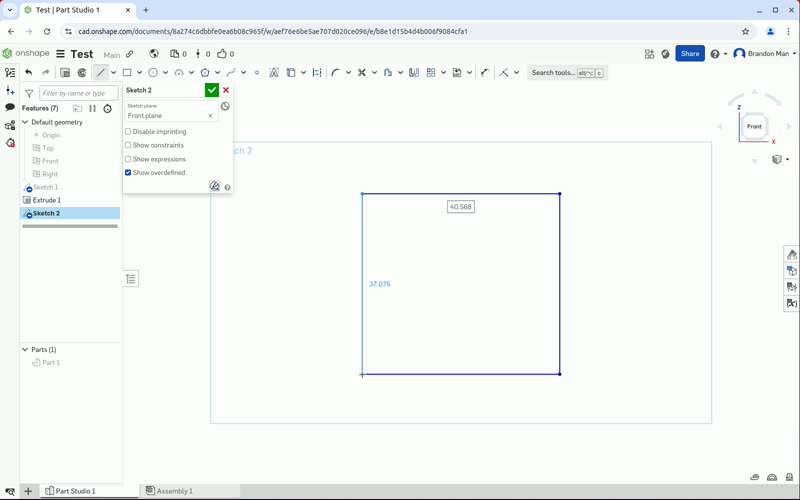
key_up(shift)
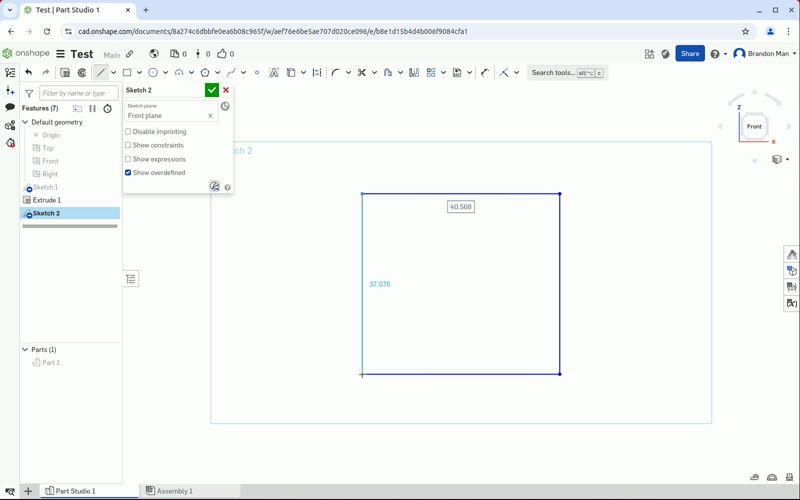
click(362, 374)
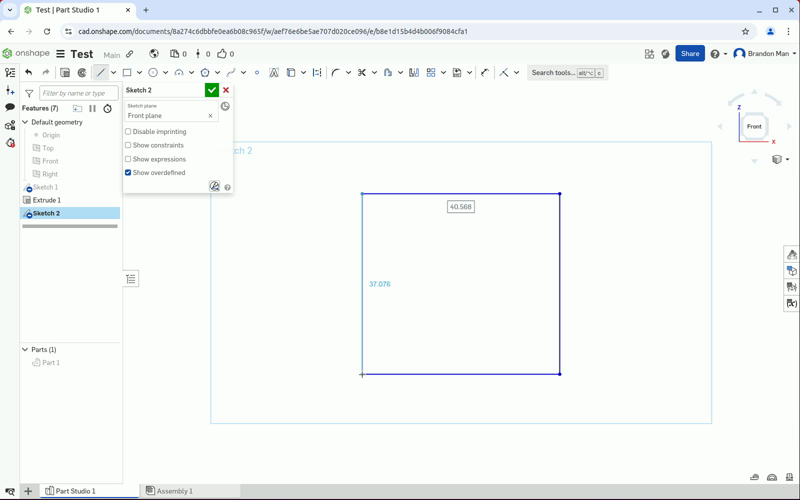
key(esc)
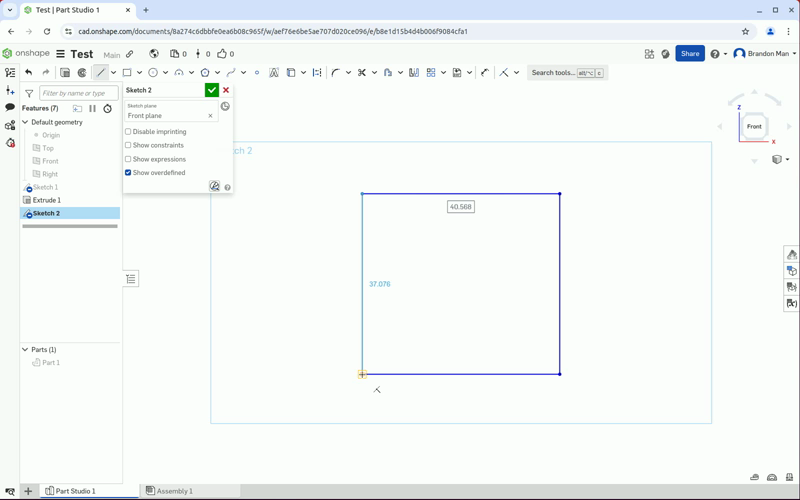
mouse_move(403, 330)
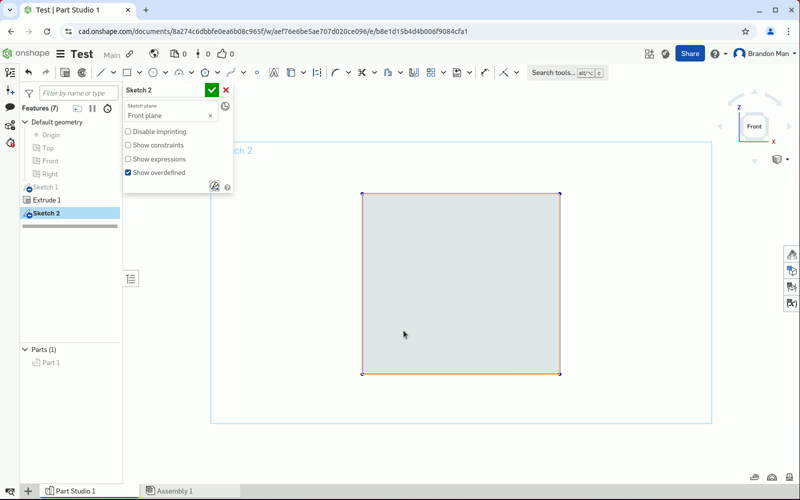
click(403, 330)
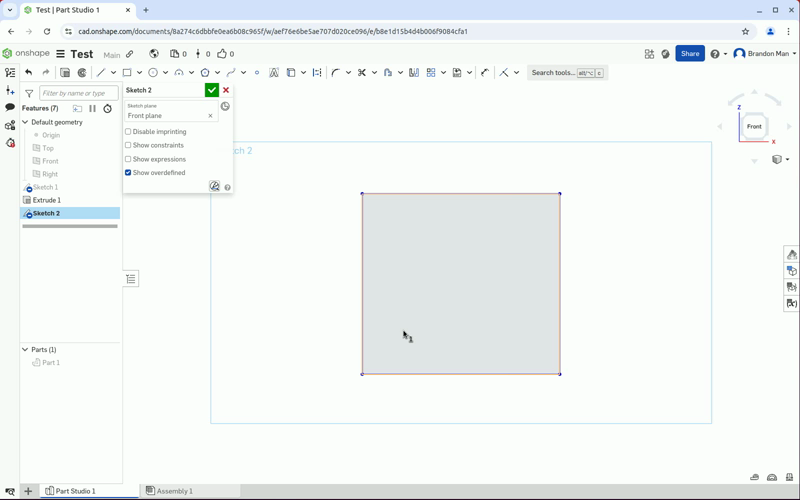
mouse_move(73, 352)
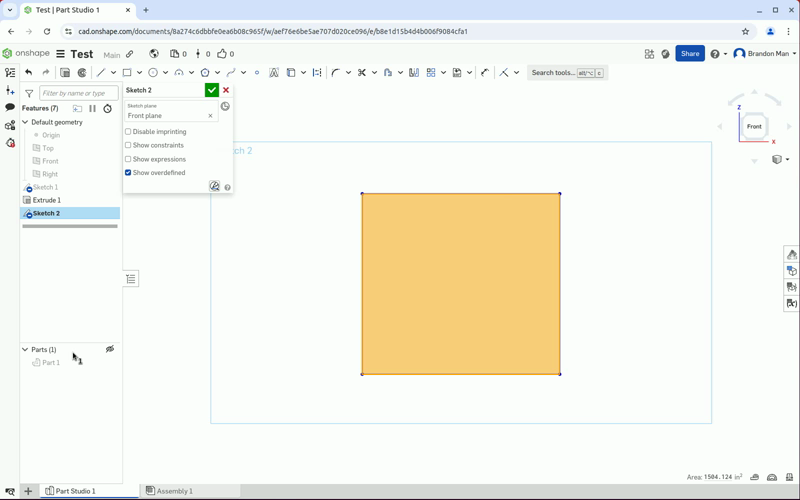
key(shift+y)
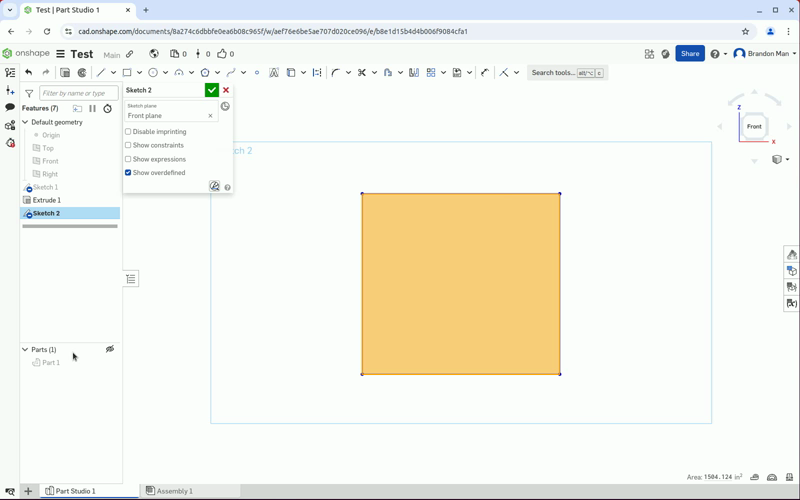
key(shift+e)
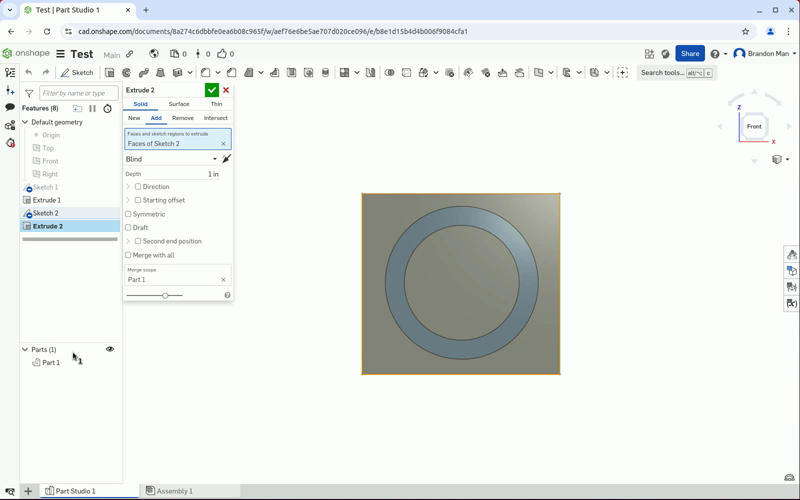
mouse_move(143, 106)
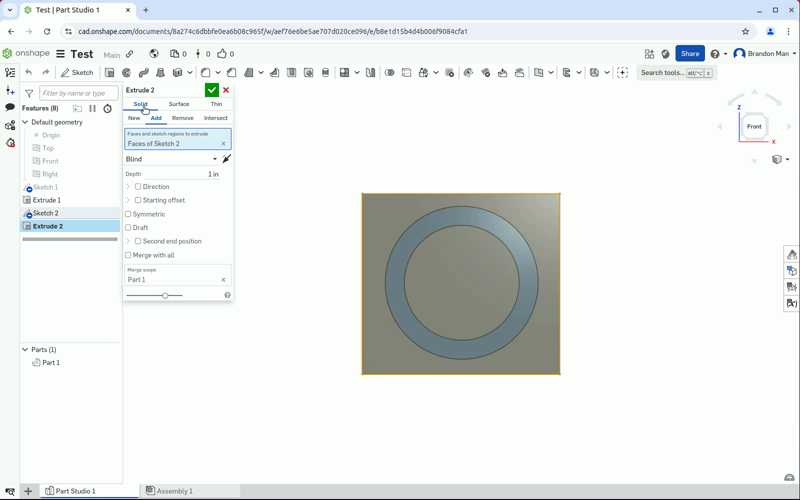
click(143, 106)
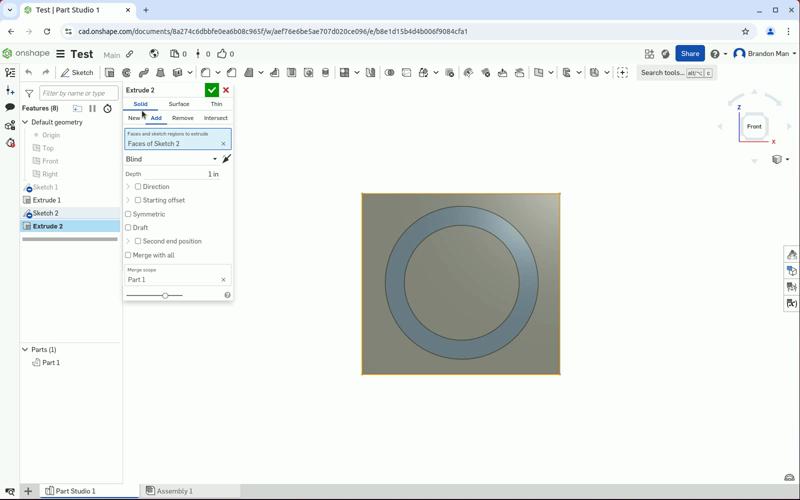
mouse_move(137, 120)
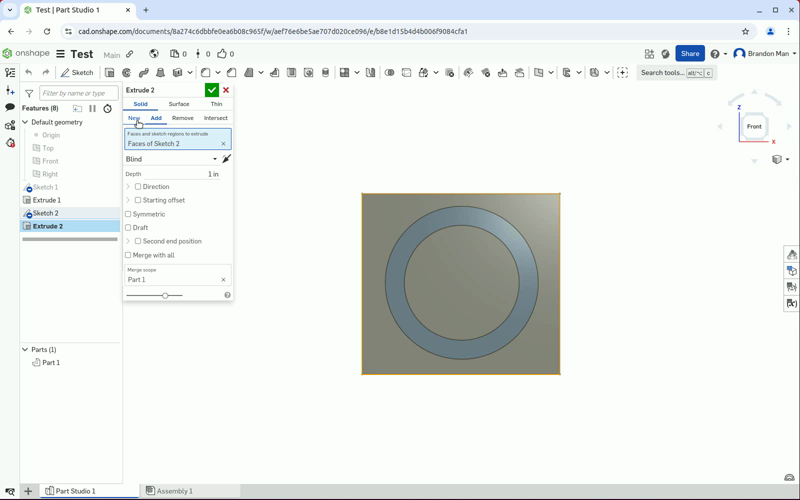
click(137, 120)
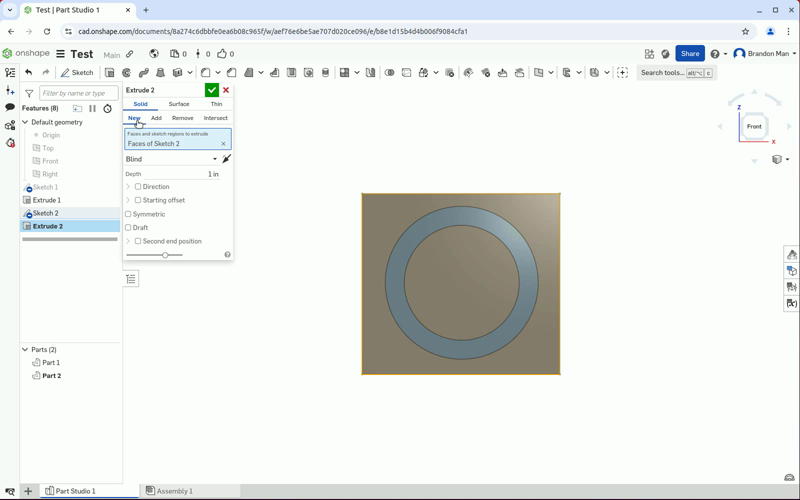
key(tab, 4)
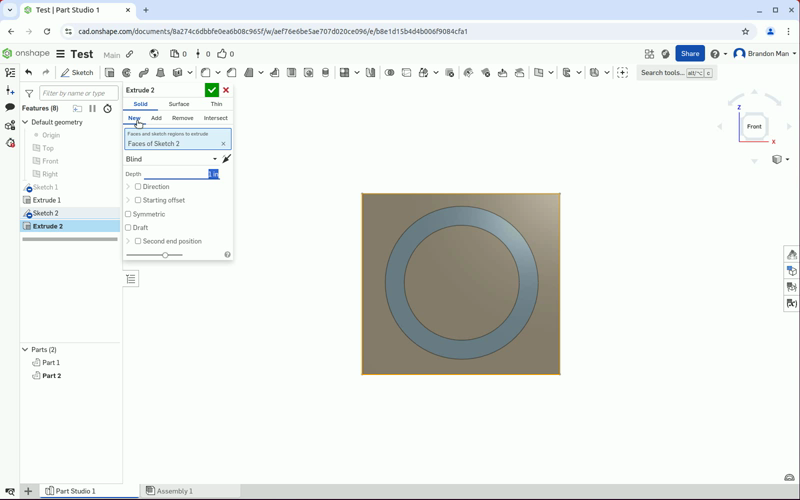
text(11.554)
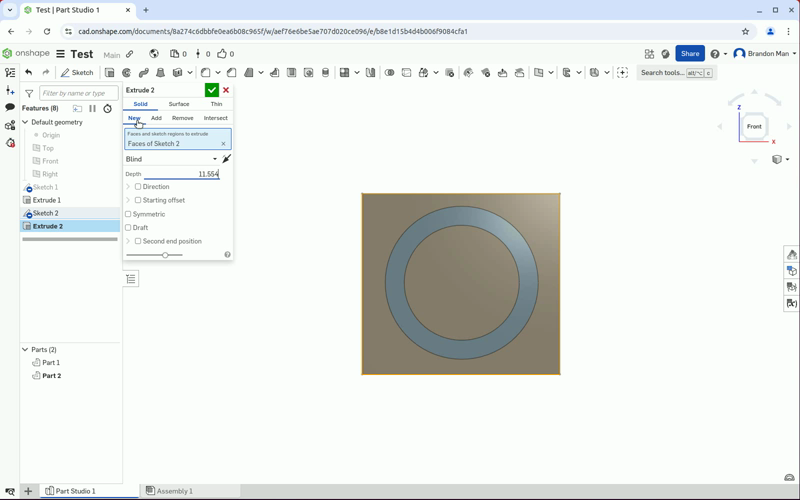
key(enter)
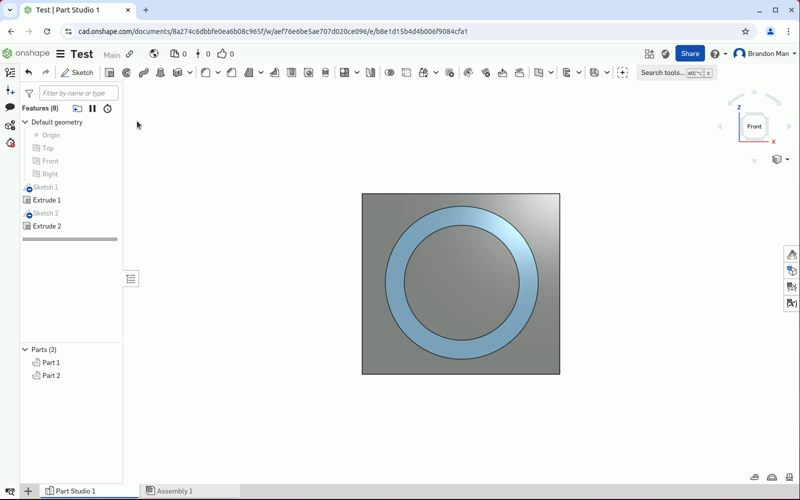
key(shift+h)
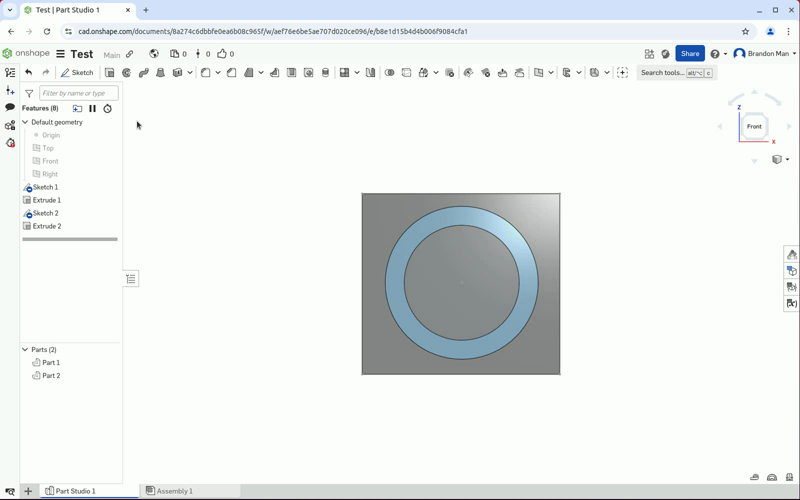
key(shift+h)
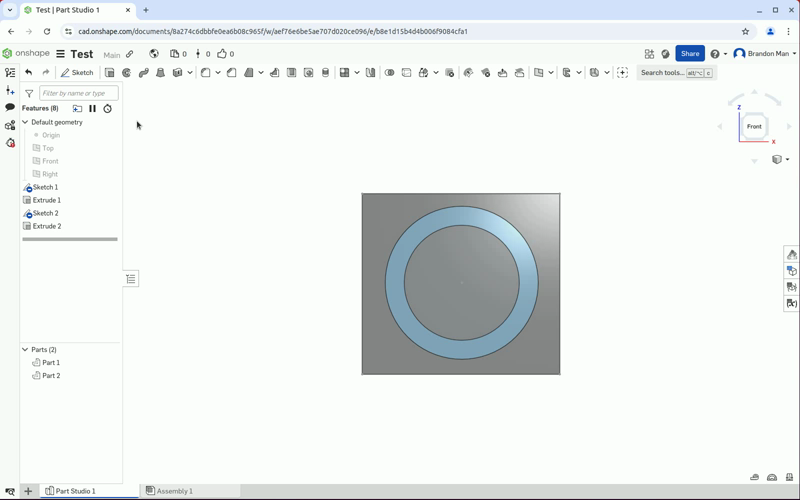
key(shift+7)
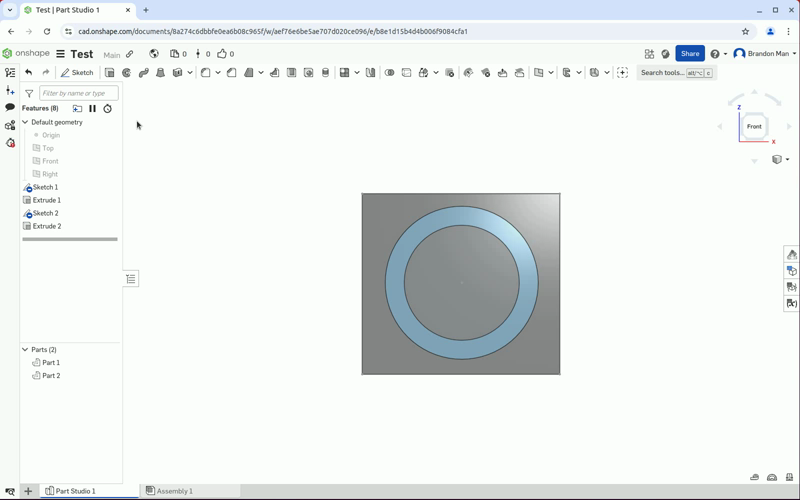
key(left, 2)
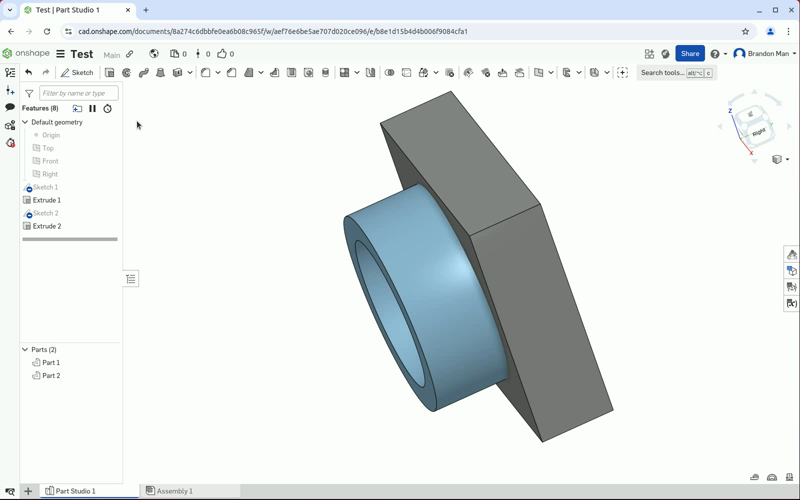
key(down, 2)
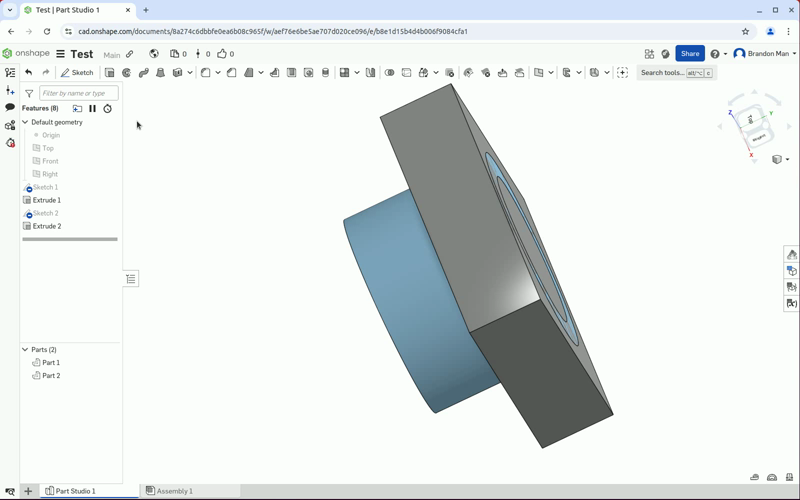
key(up, 2)
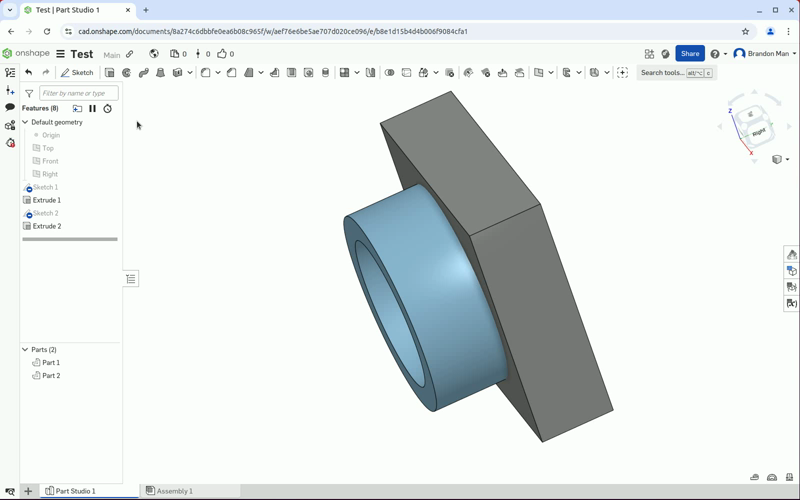
key(right, 2)
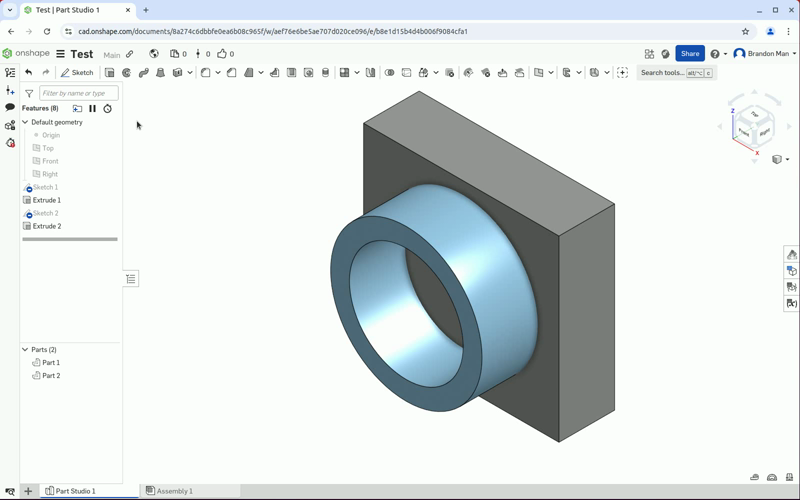
mouse_move(73, 189)
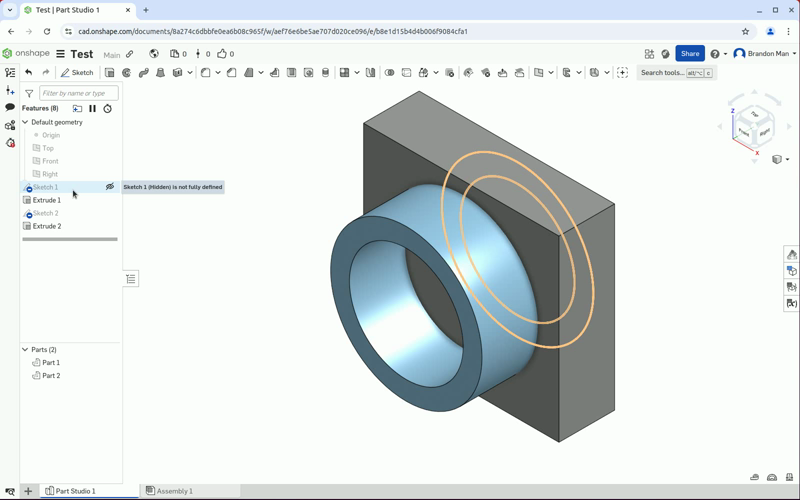
click(73, 189)